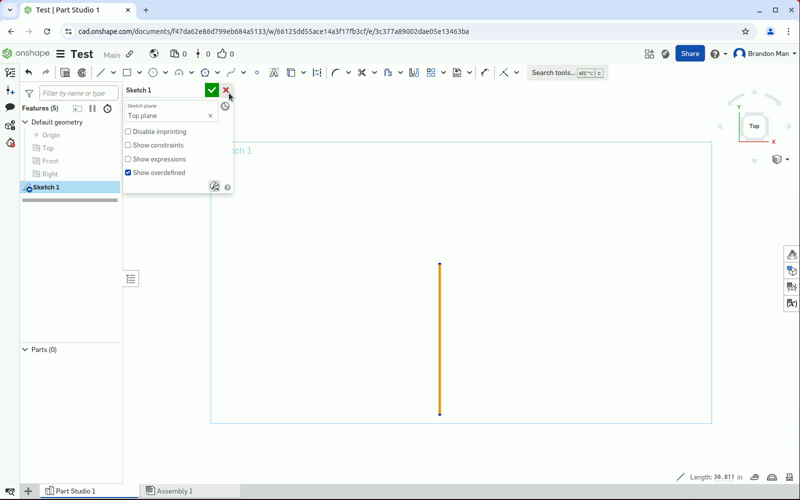
key(shift+h)
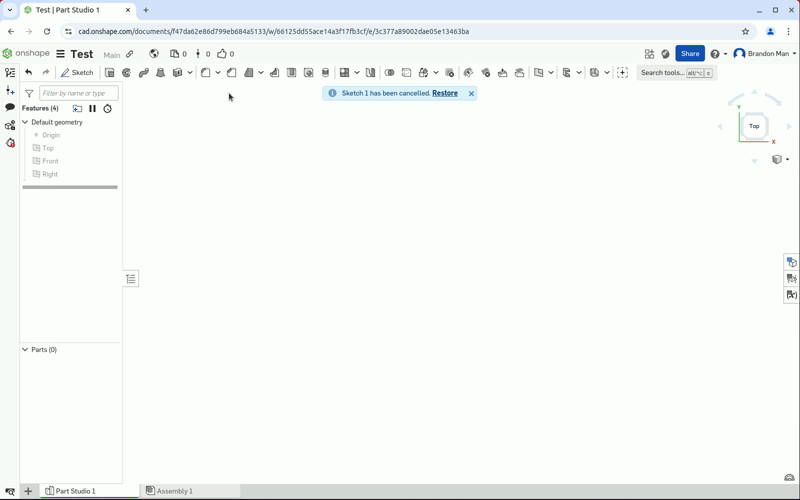
mouse_move(73, 352)
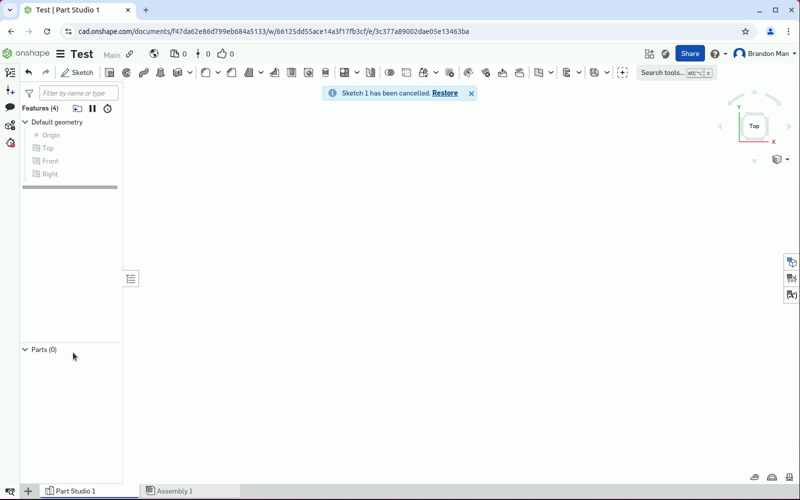
key(y)
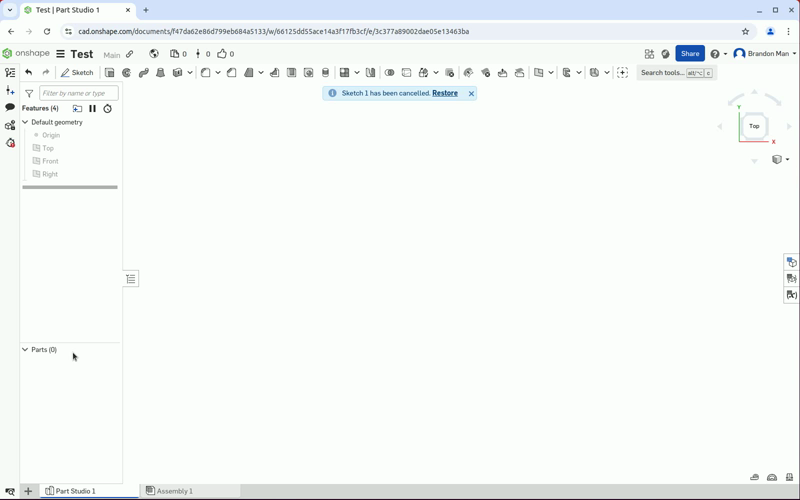
key(shift+p)
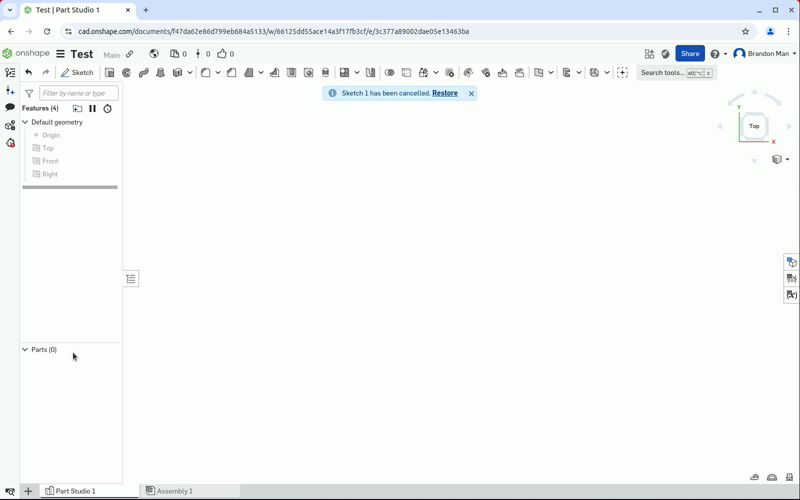
key(space)
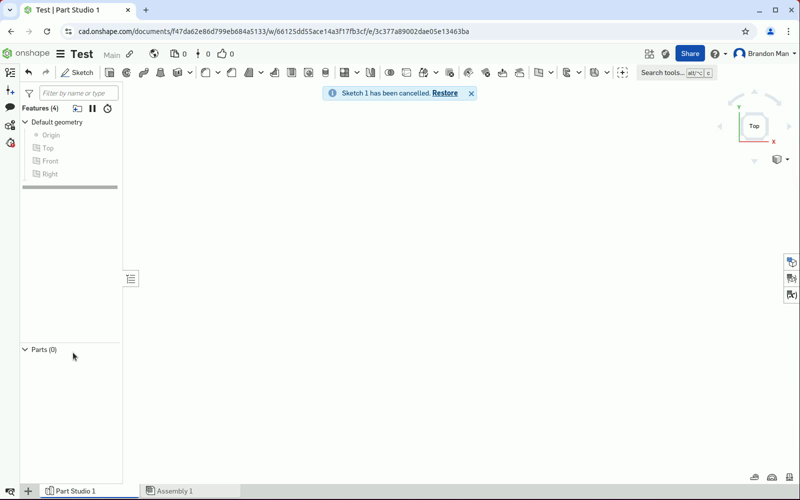
key_down(shift)
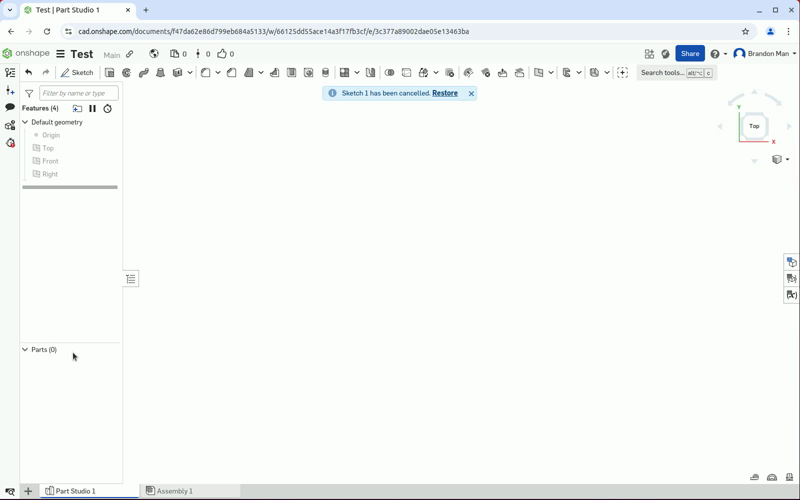
key(up)
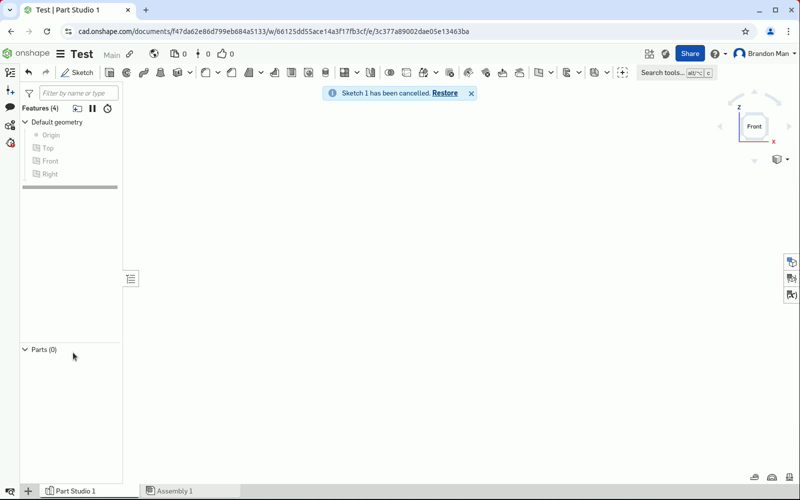
key_up(shift)
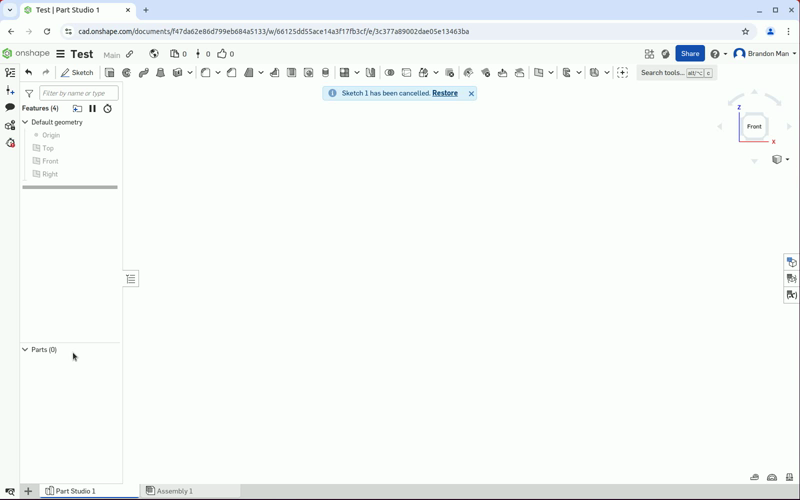
mouse_move(73, 352)
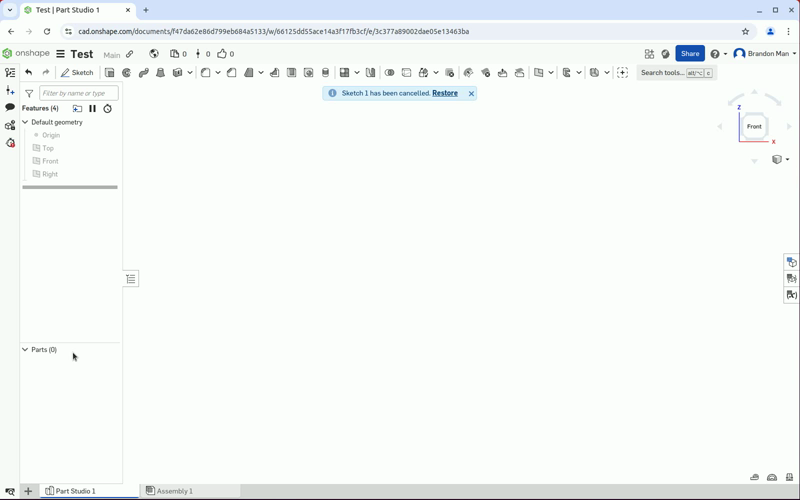
key(shift+y)
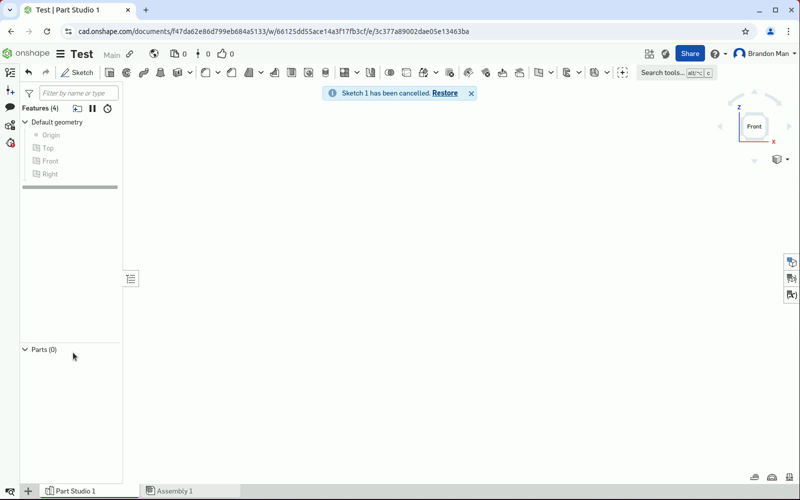
key(shift+s)
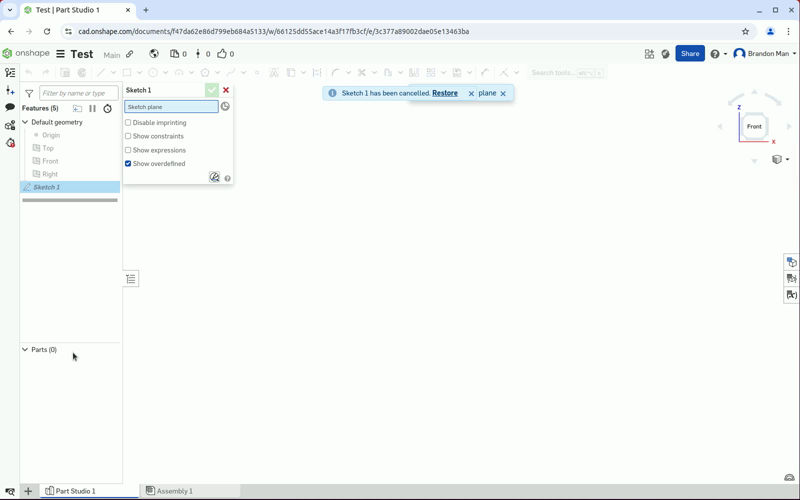
mouse_move(73, 163)
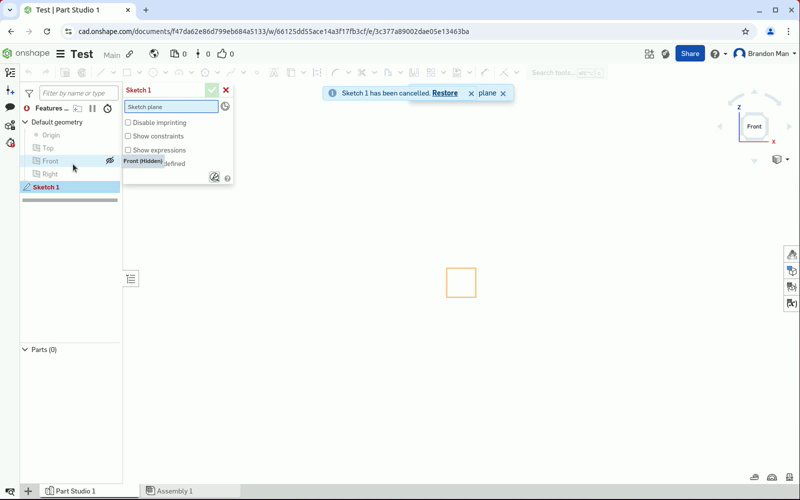
click(73, 163)
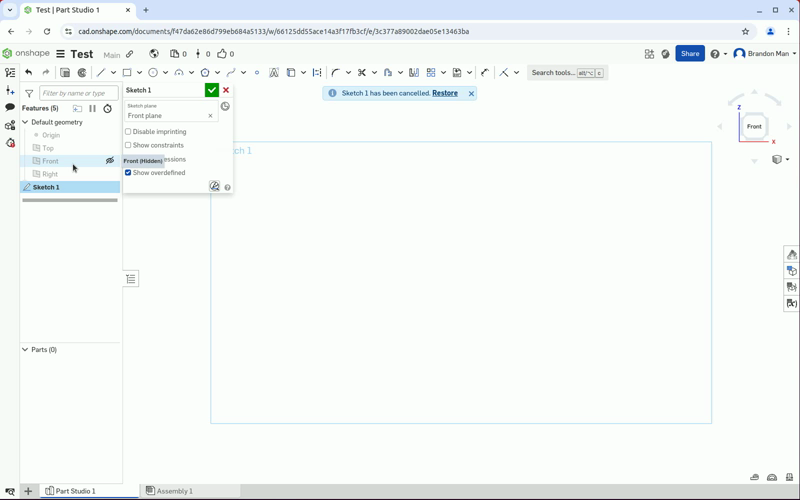
mouse_move(73, 352)
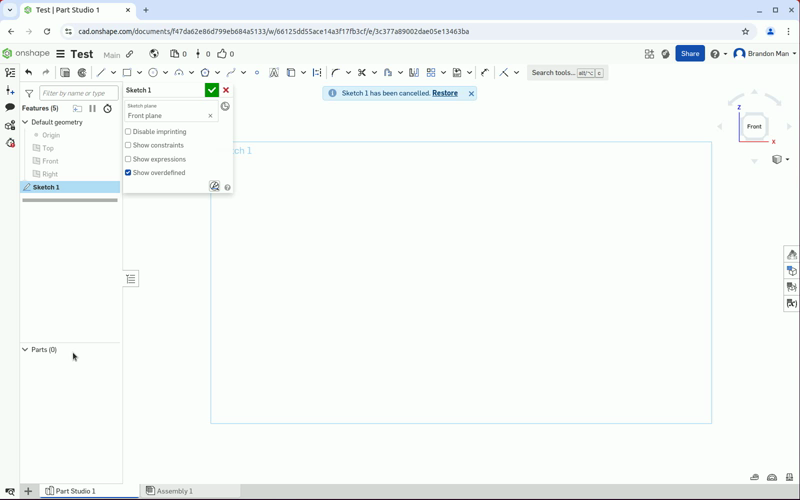
key(y)
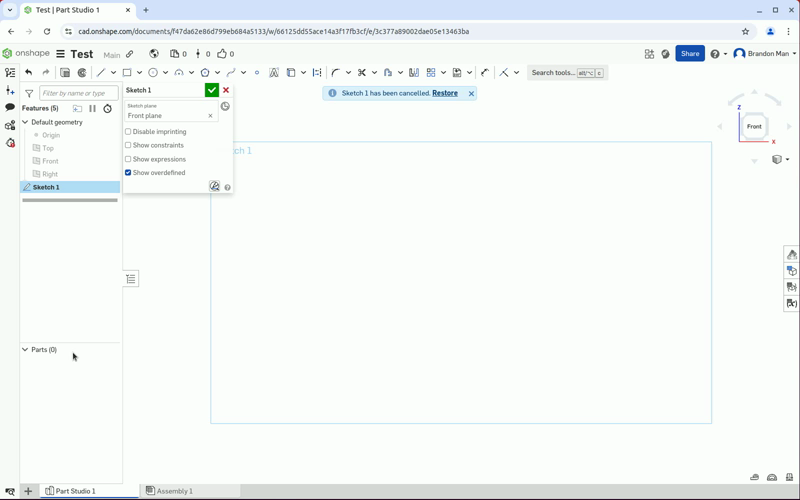
key(l)
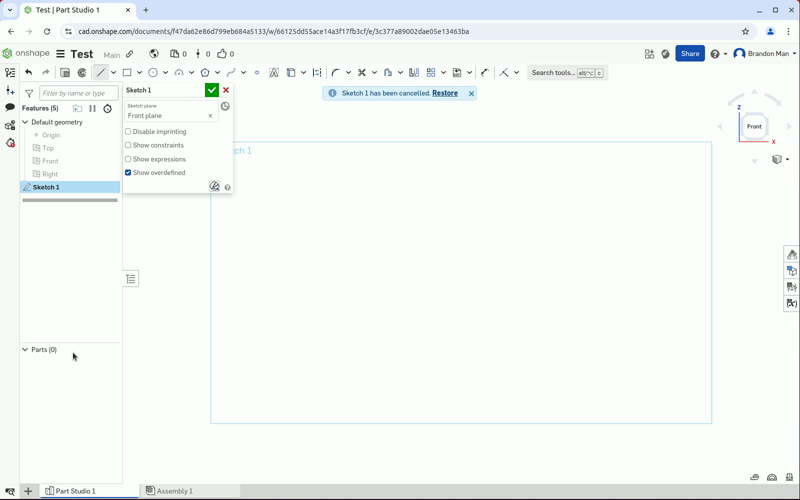
key_down(shift)
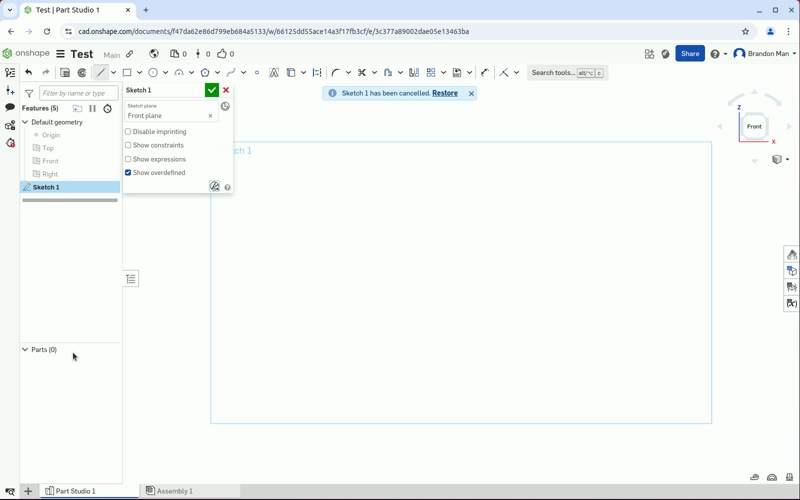
mouse_move(348, 282)
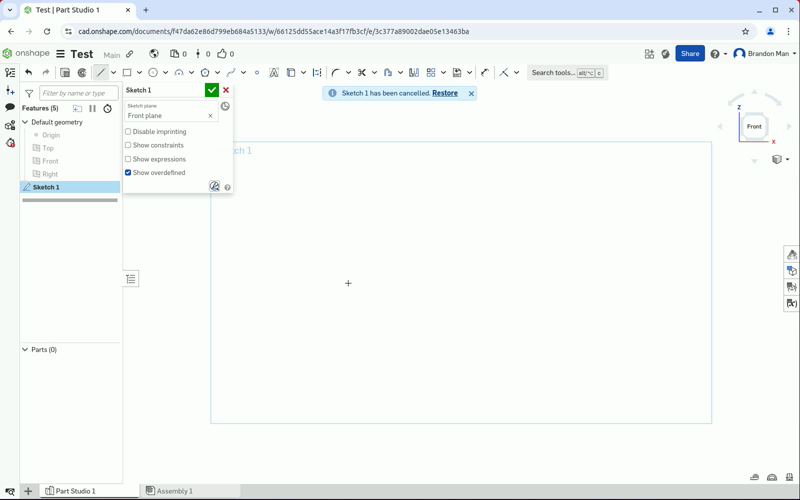
click(348, 282)
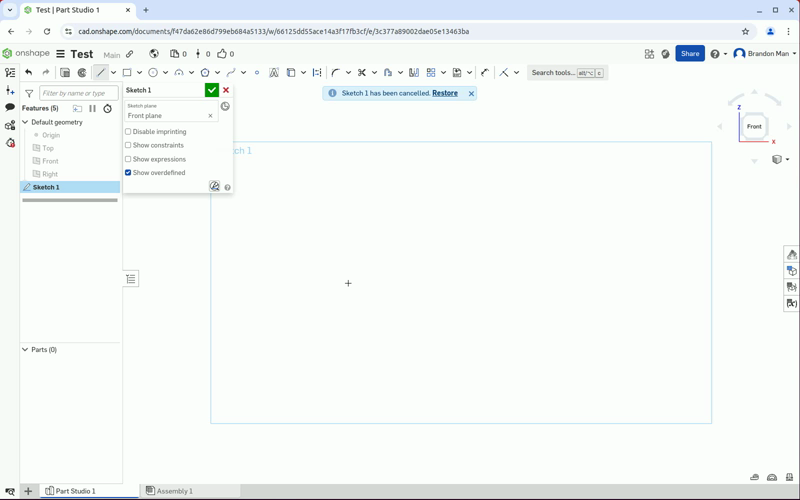
key_up(shift)
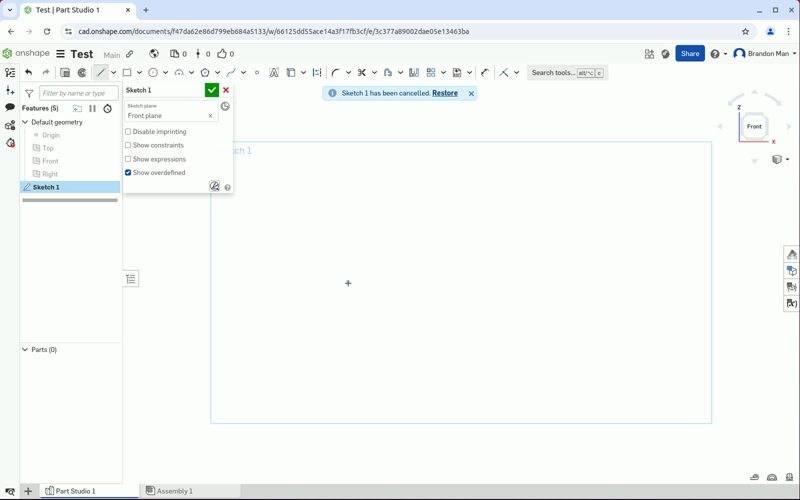
key_down(shift)
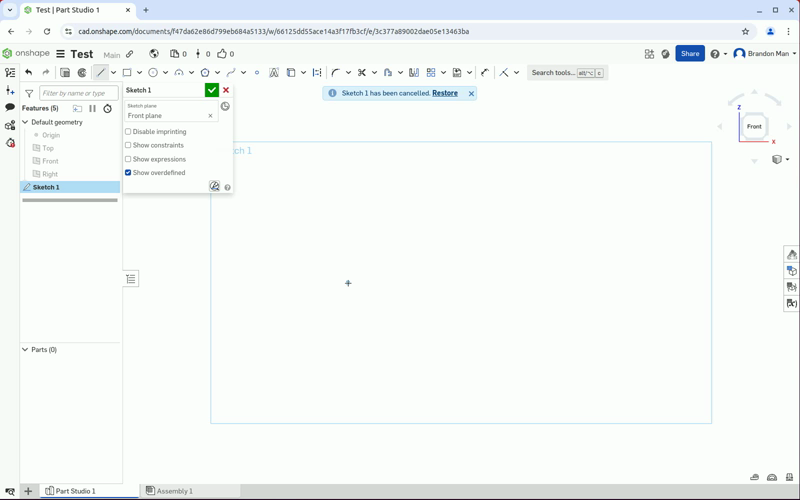
mouse_move(460, 282)
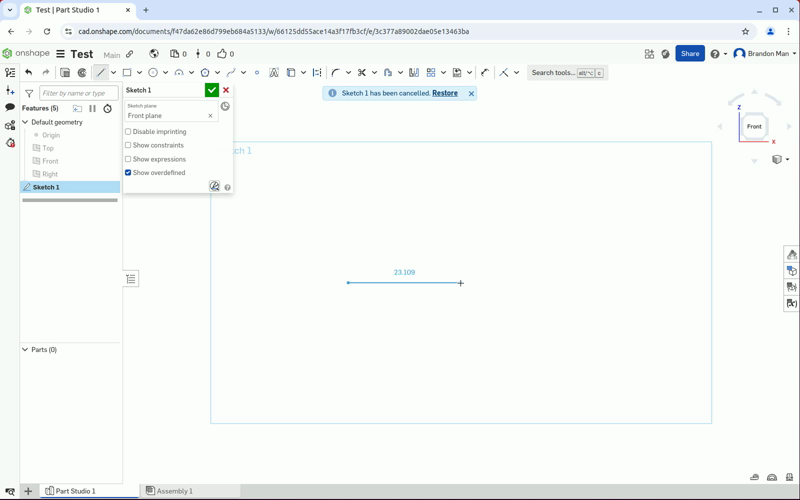
click(460, 282)
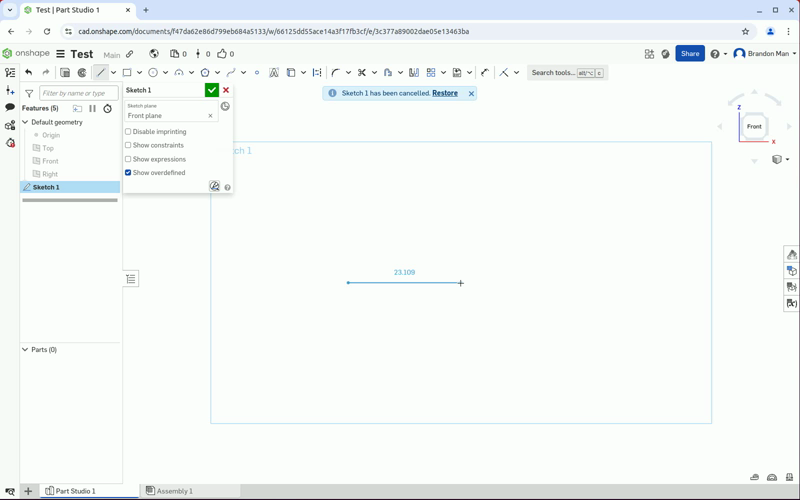
key_up(shift)
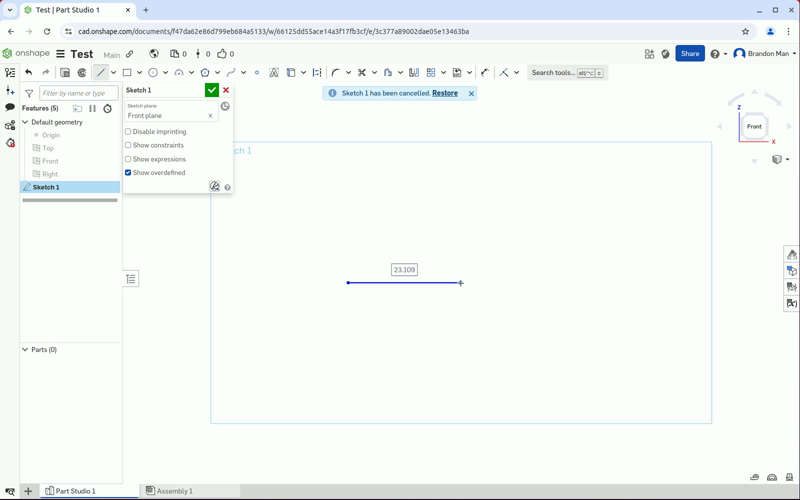
key_down(shift)
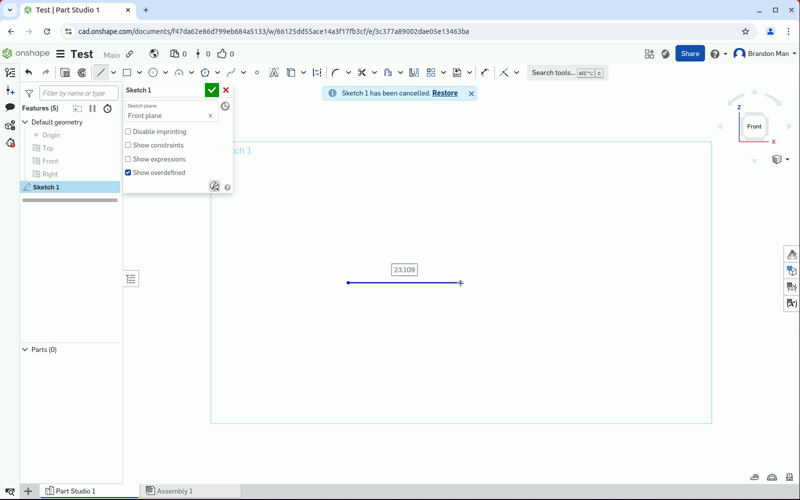
mouse_move(460, 170)
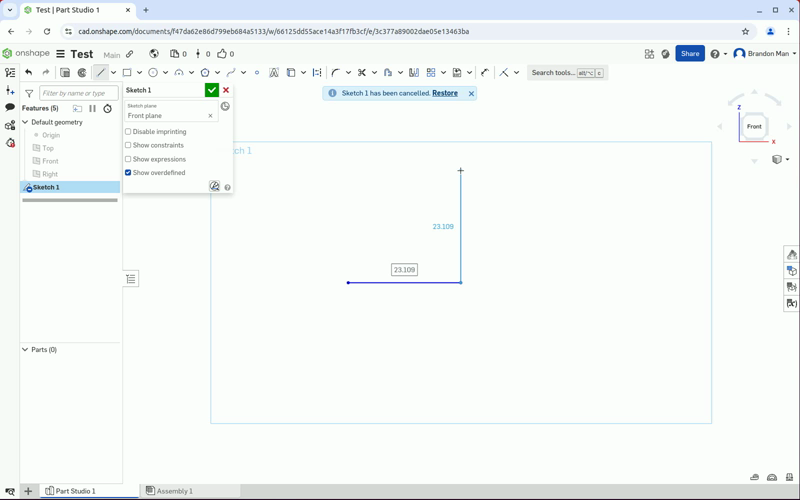
click(460, 170)
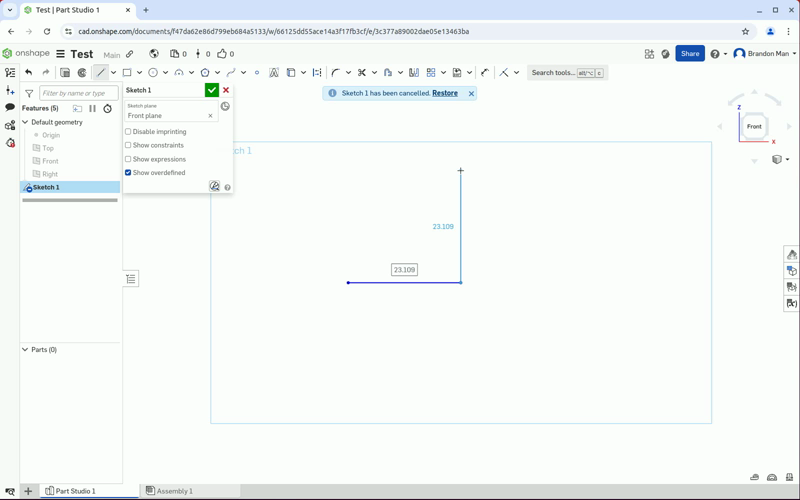
key_up(shift)
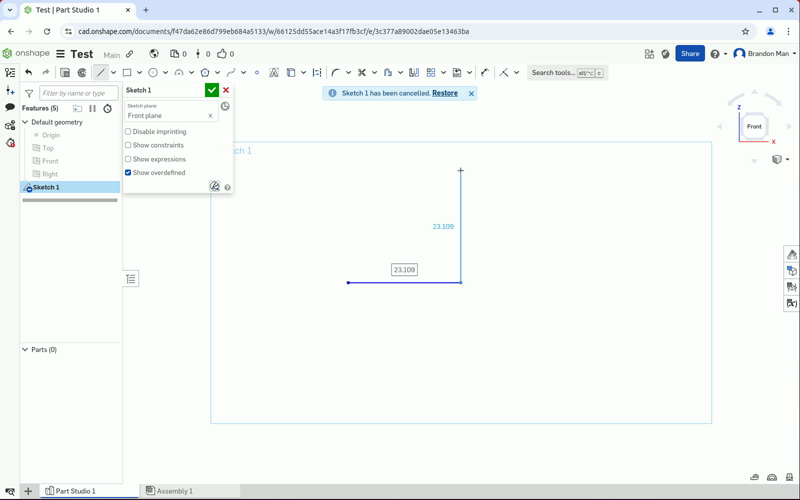
key_down(shift)
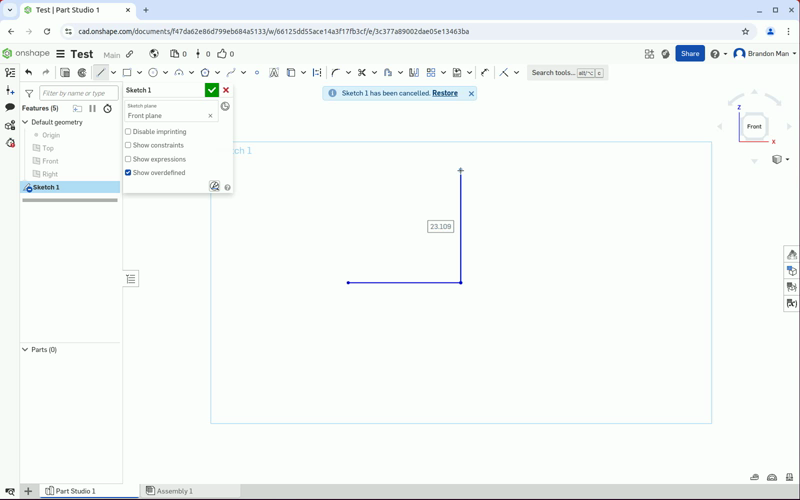
mouse_move(348, 170)
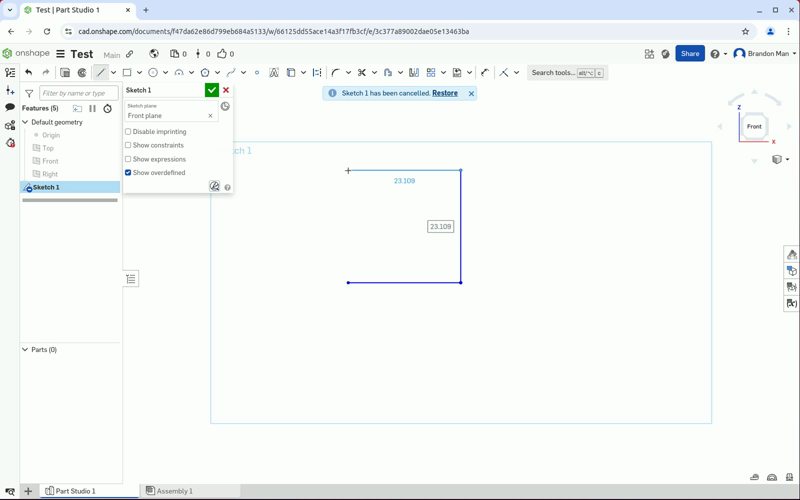
click(348, 170)
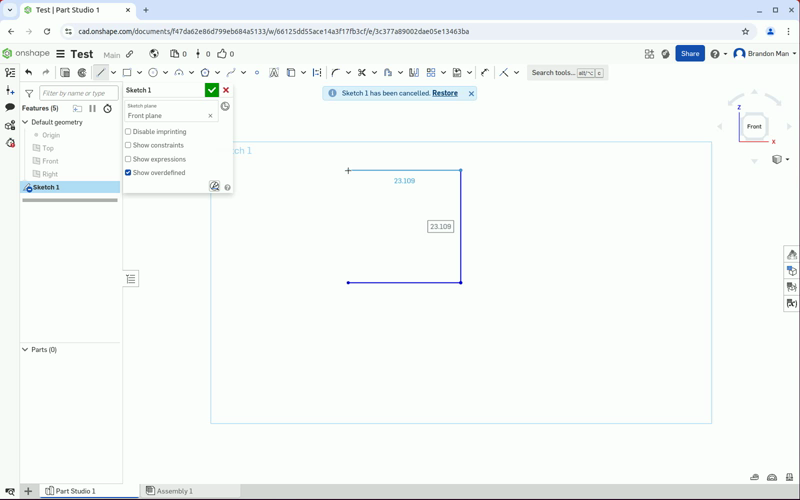
key_up(shift)
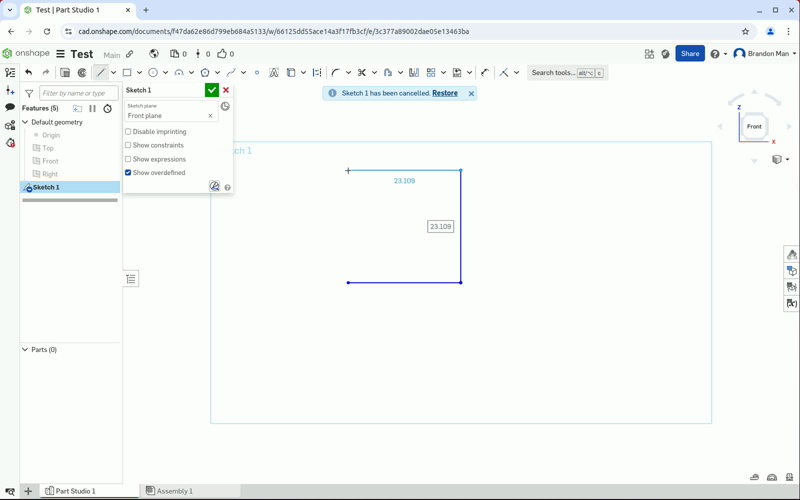
key_down(shift)
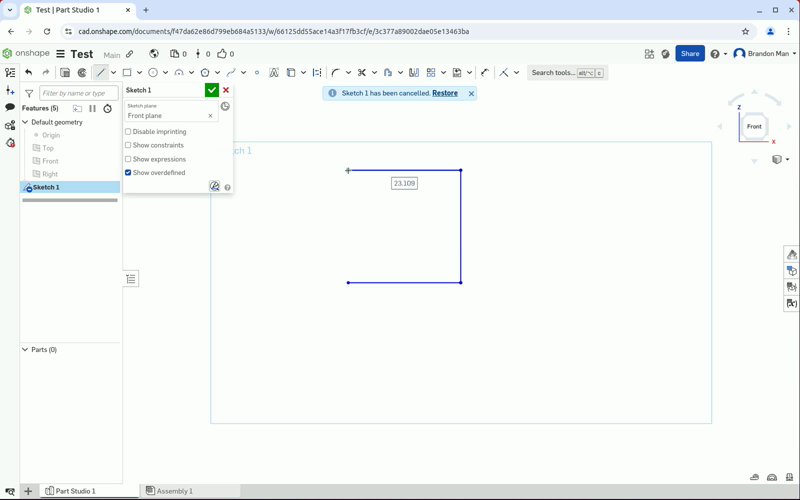
mouse_move(348, 282)
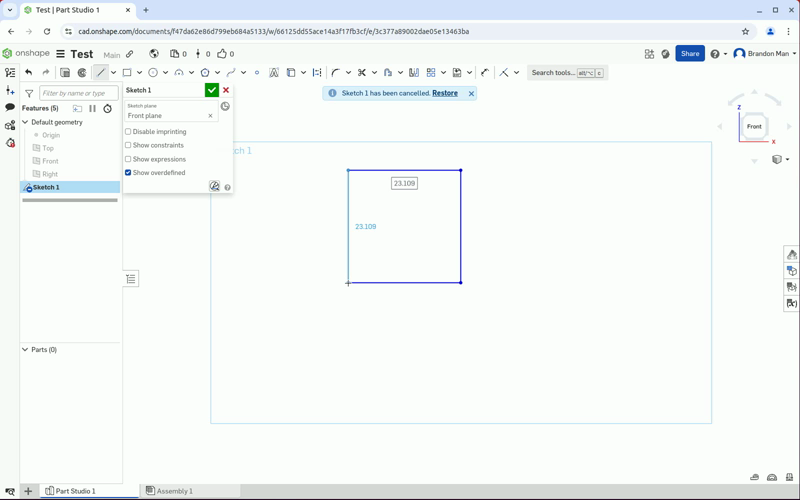
key_up(shift)
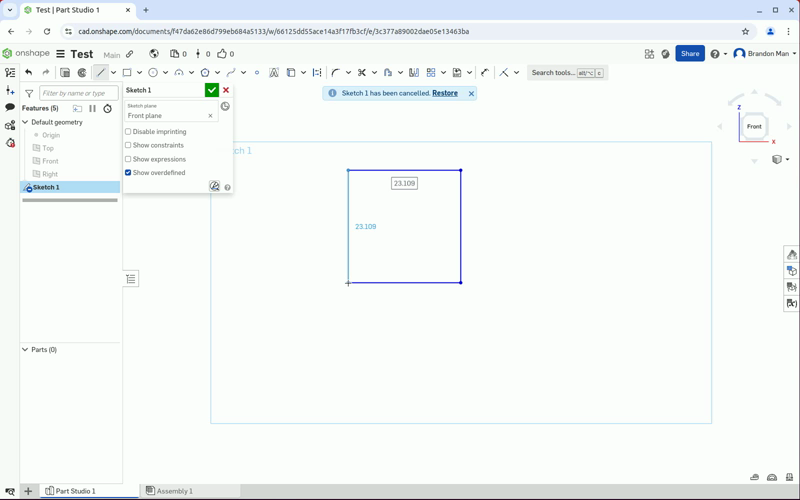
click(348, 282)
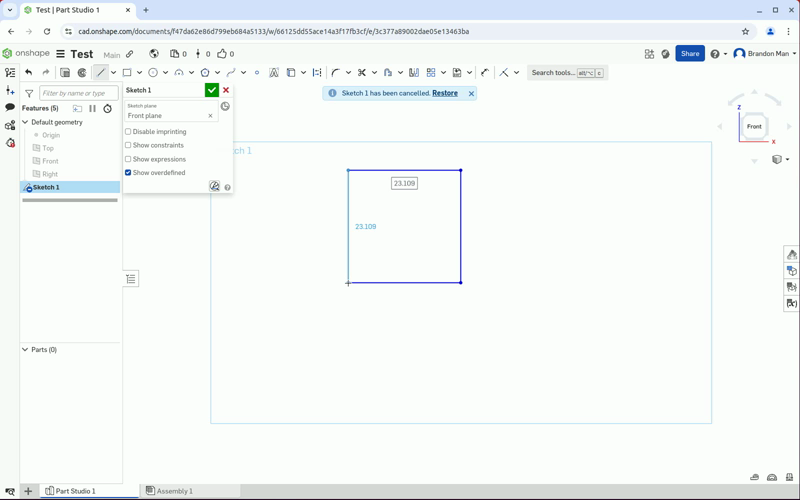
key(esc)
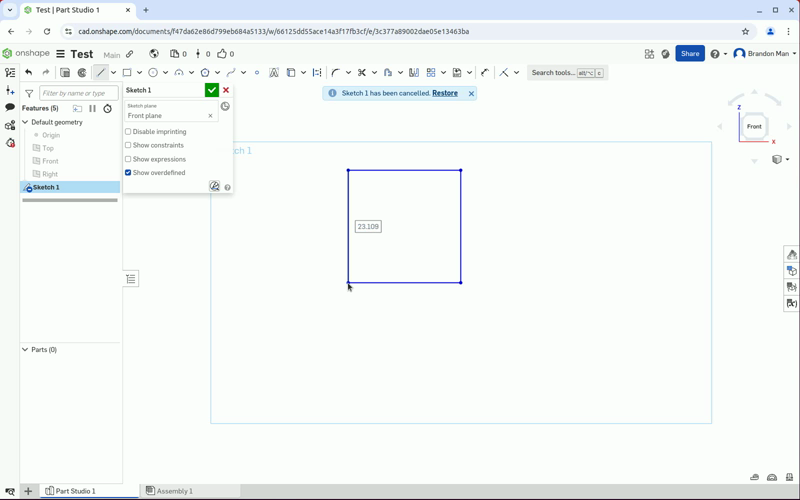
mouse_move(358, 274)
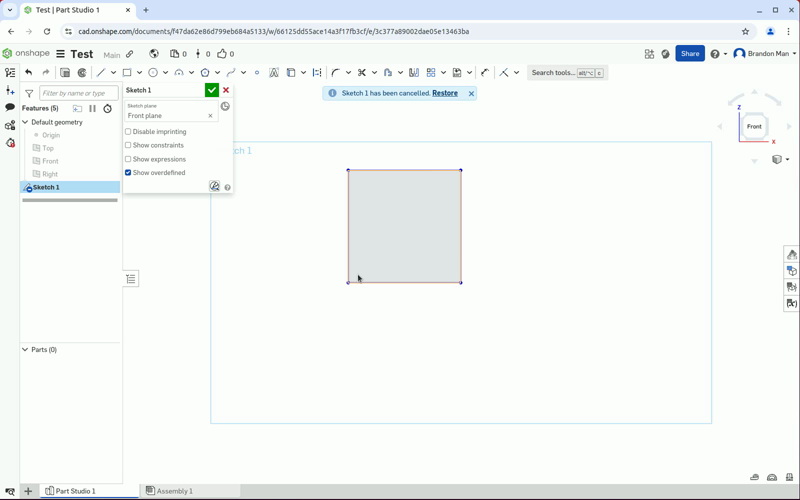
click(358, 274)
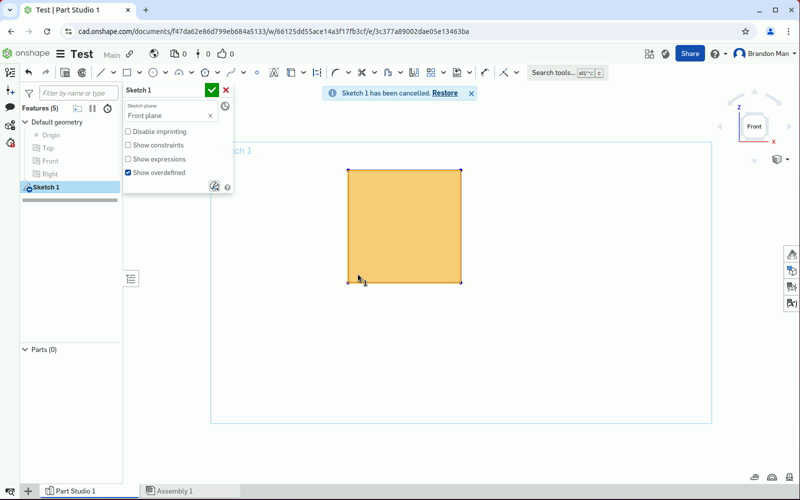
mouse_move(73, 352)
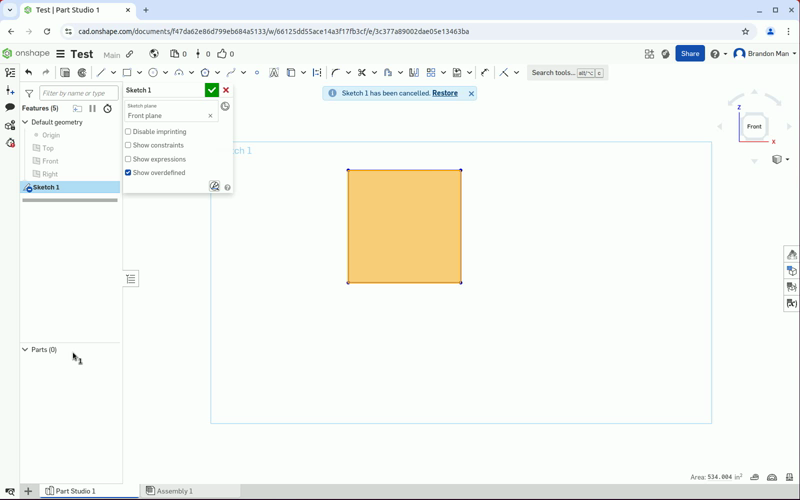
key(shift+y)
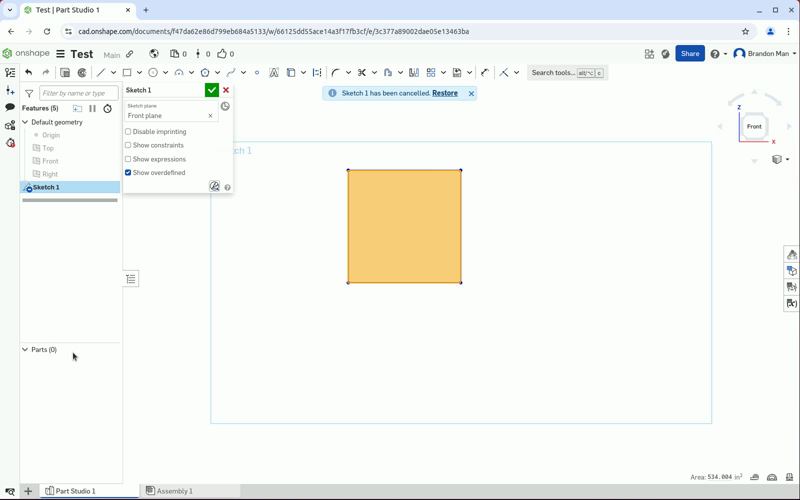
key(shift+e)
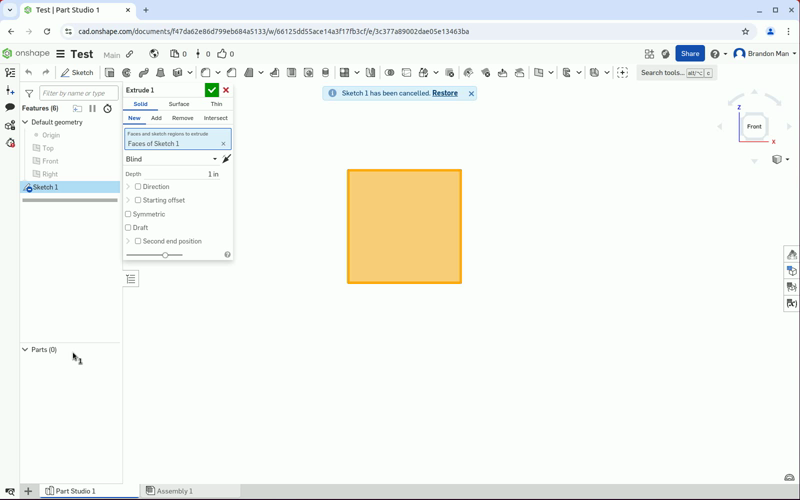
mouse_move(143, 106)
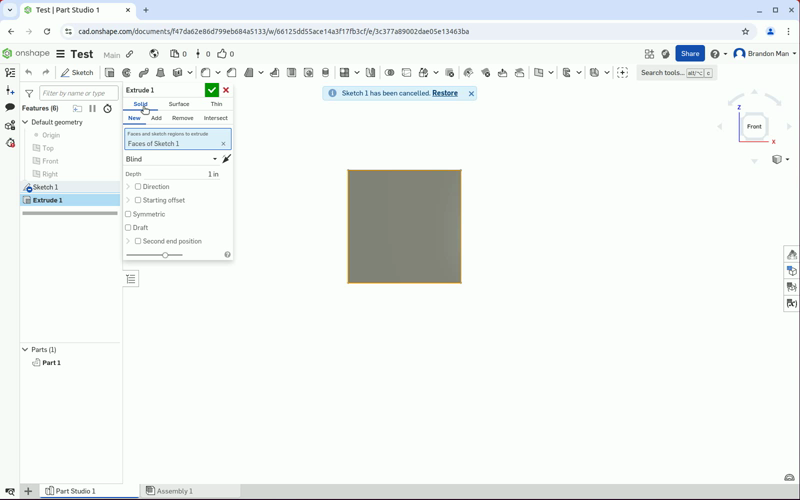
click(143, 106)
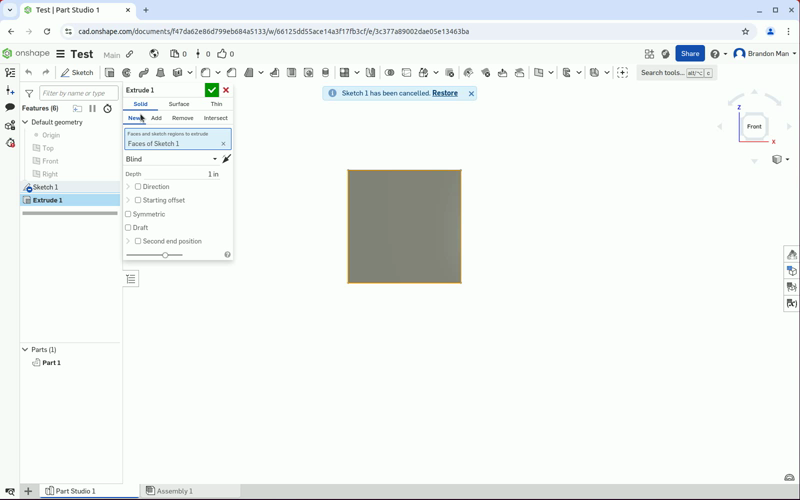
mouse_move(137, 120)
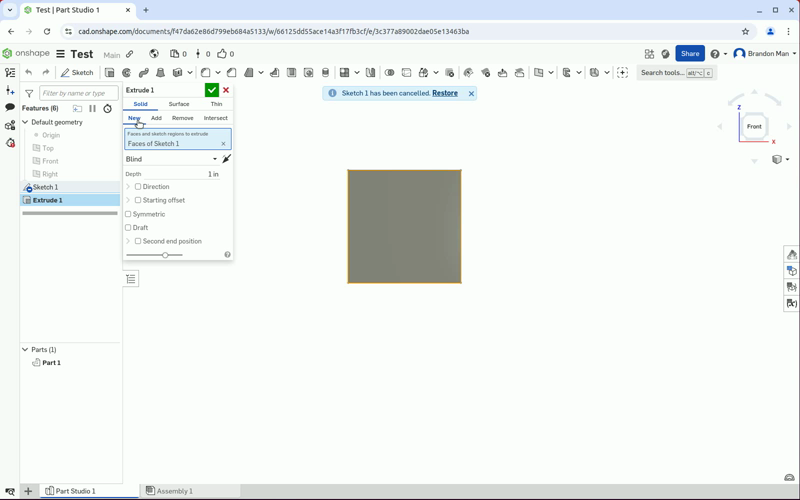
click(137, 120)
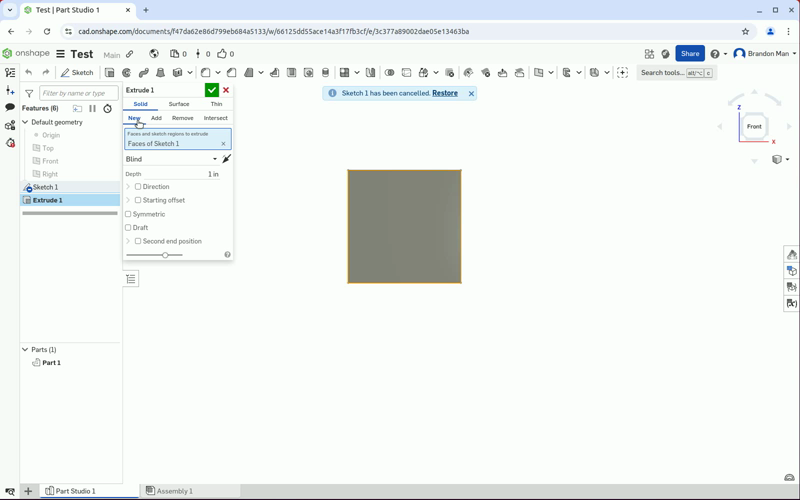
key(tab, 4)
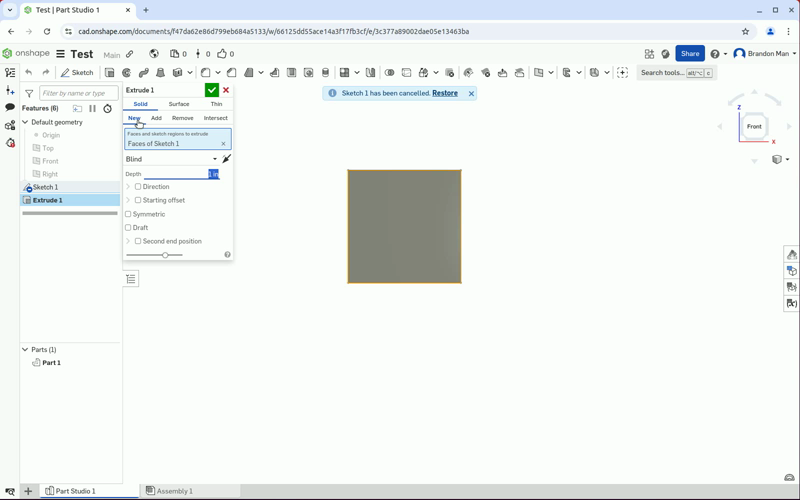
text(23.108)
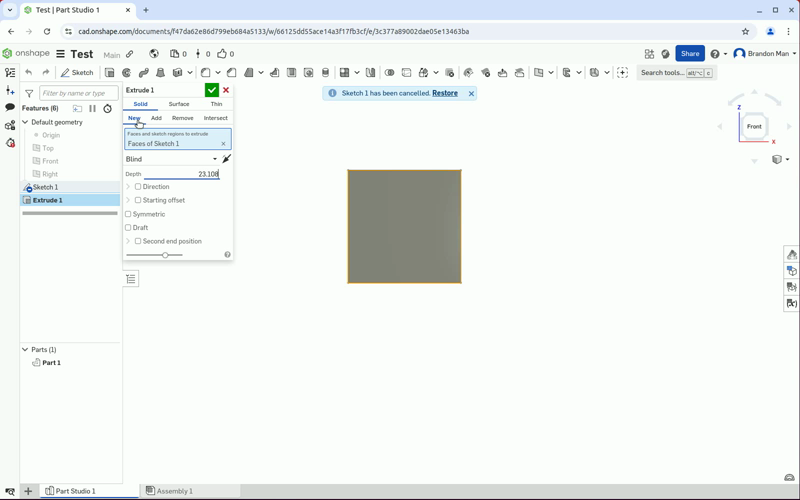
key(enter)
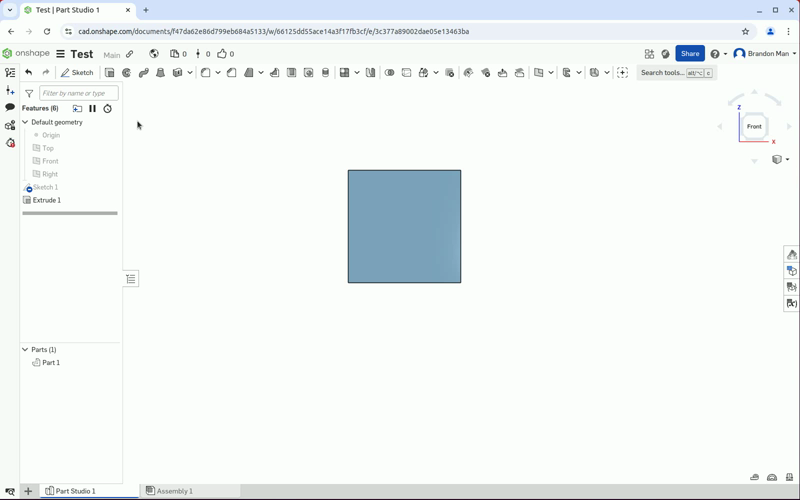
key(shift+h)
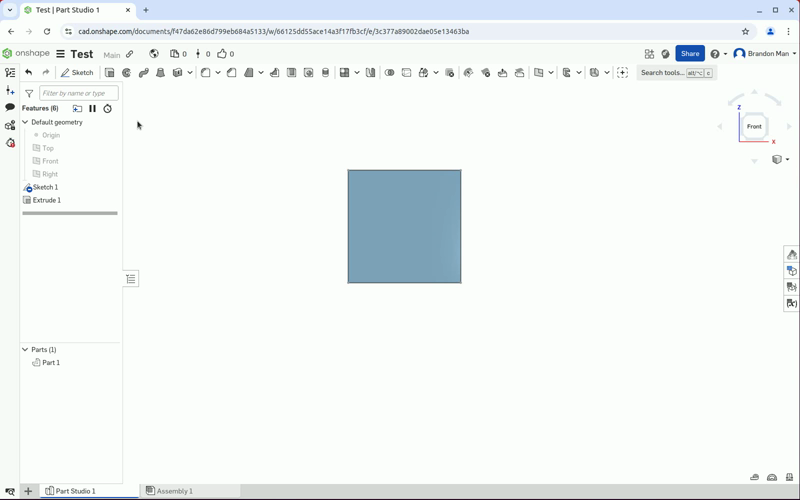
key(shift+h)
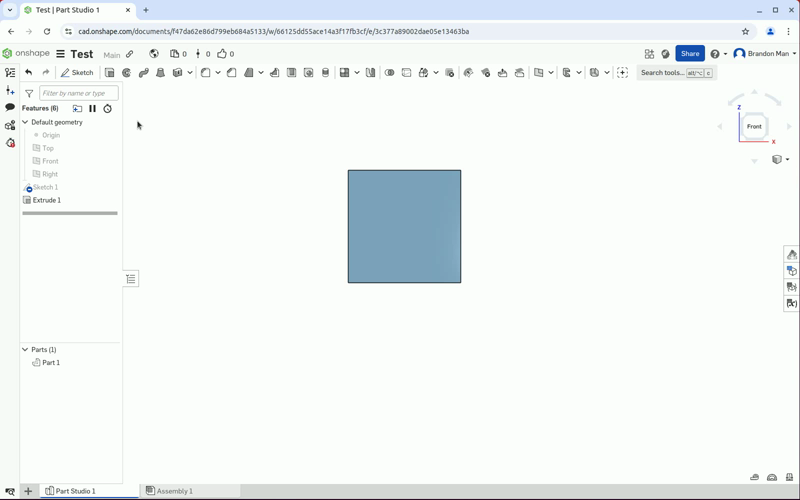
mouse_move(73, 189)
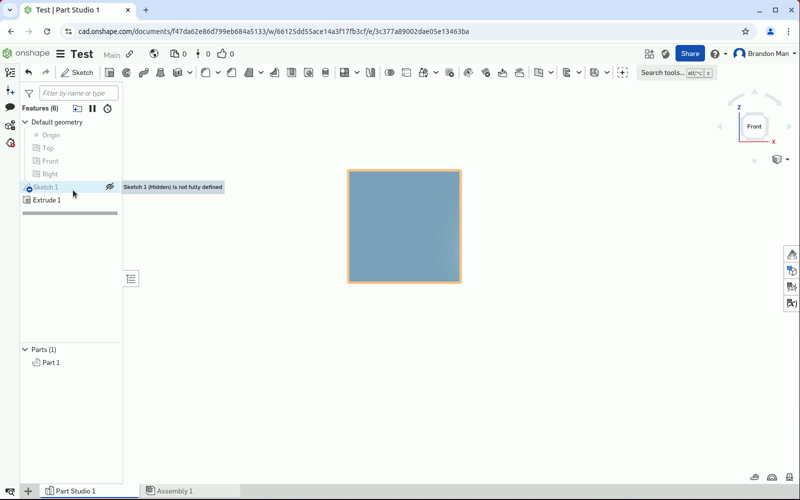
click(73, 189)
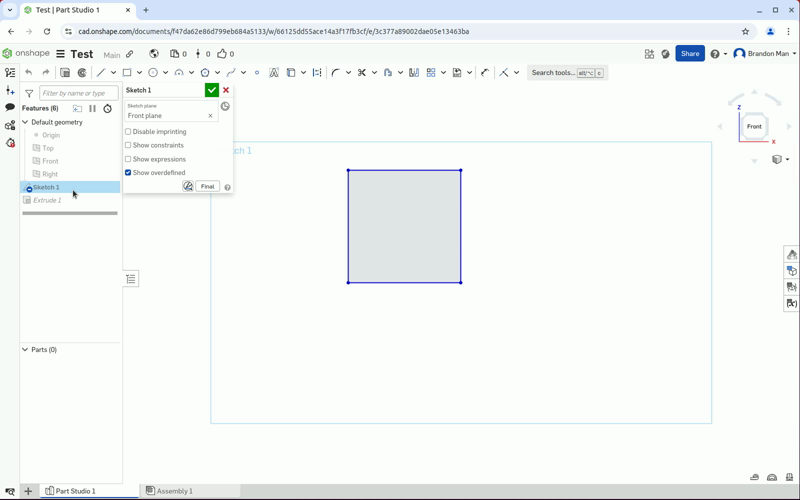
mouse_move(229, 92)
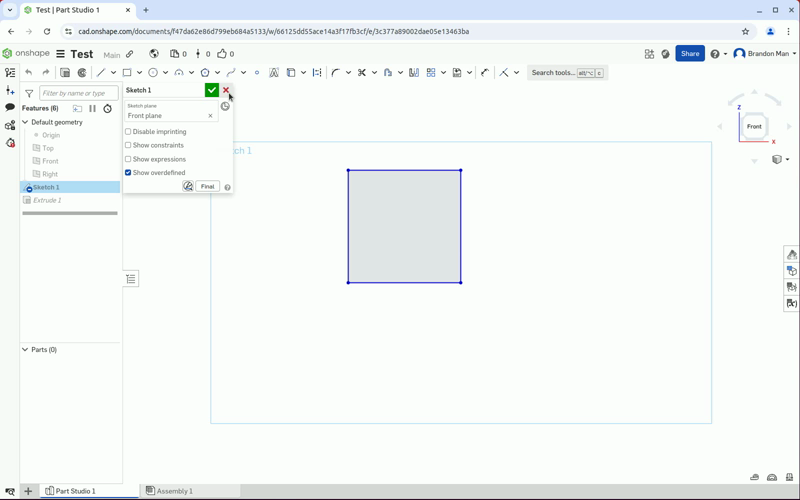
click(229, 92)
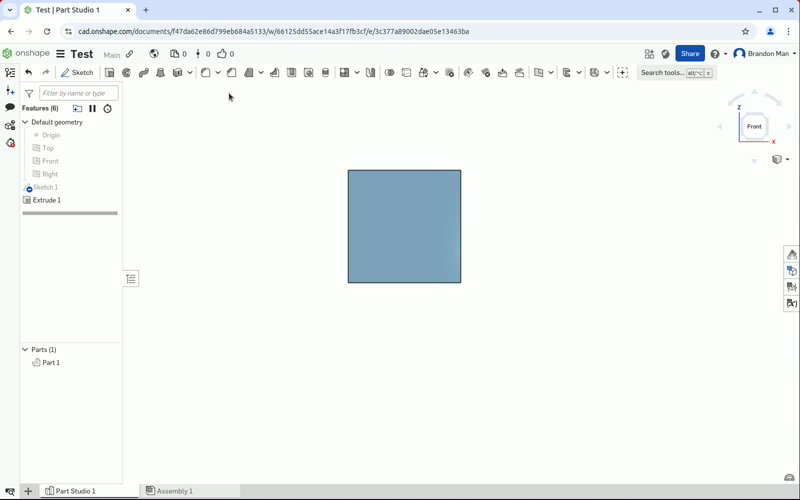
mouse_move(541, 75)
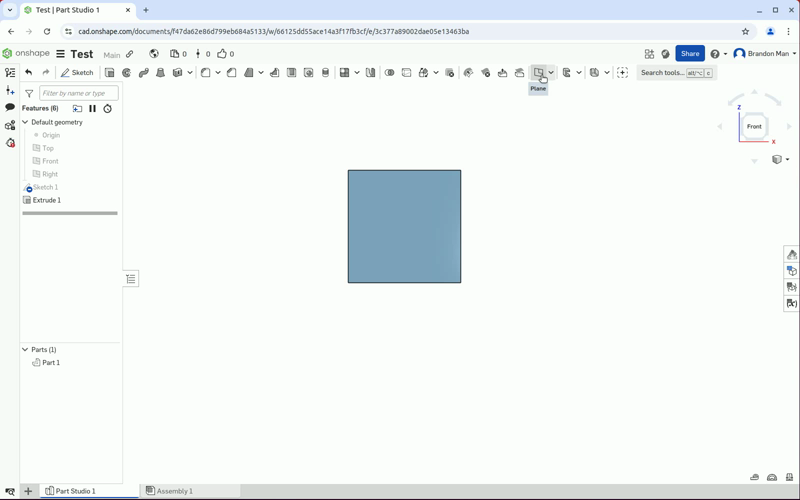
click(541, 75)
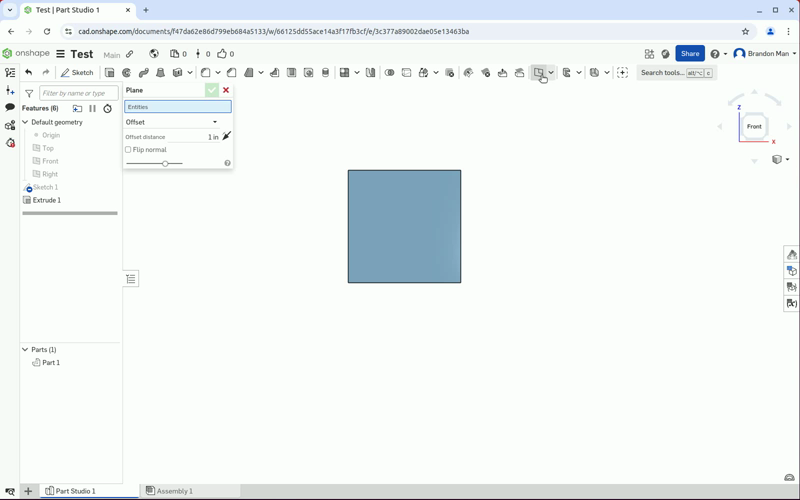
mouse_move(73, 163)
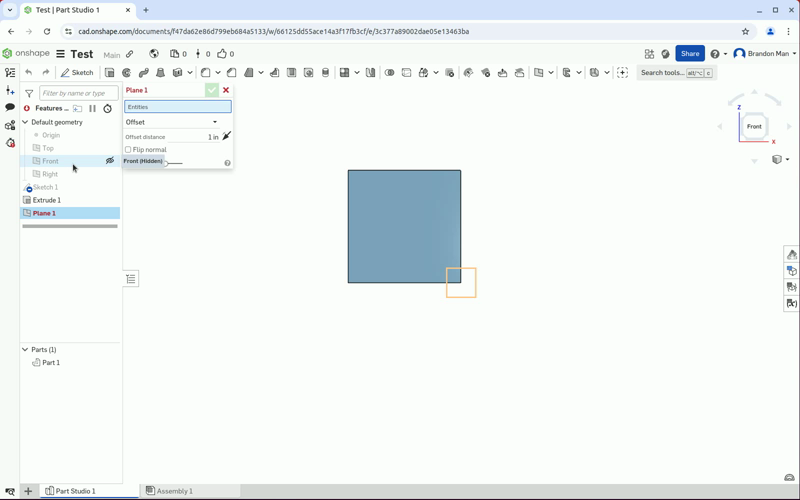
click(73, 163)
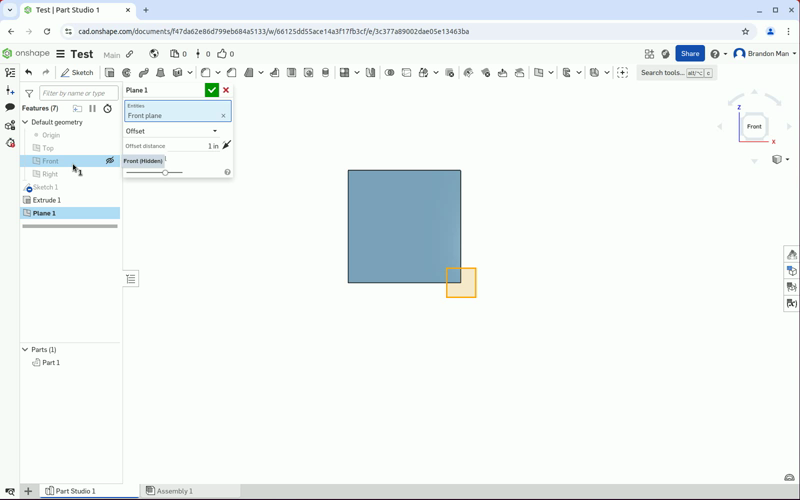
key(tab, 2)
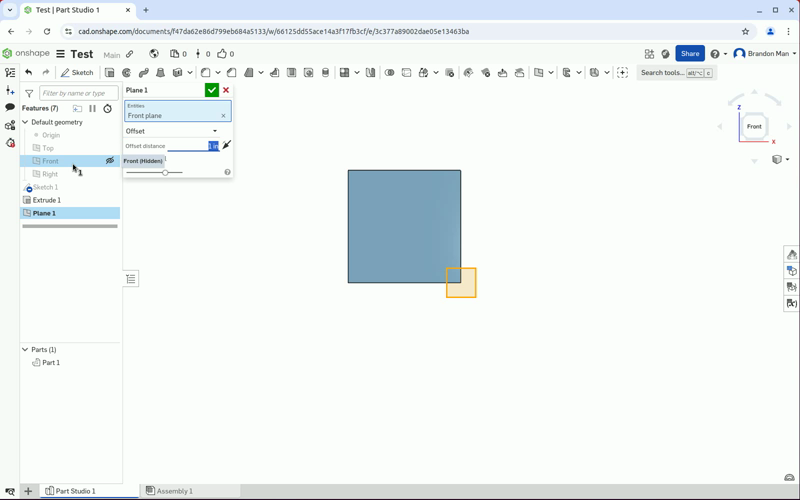
text(23.108)
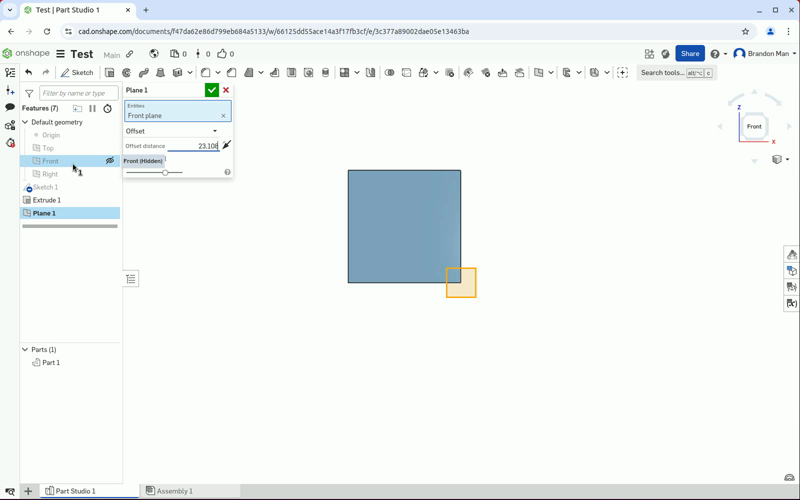
key(enter, 2)
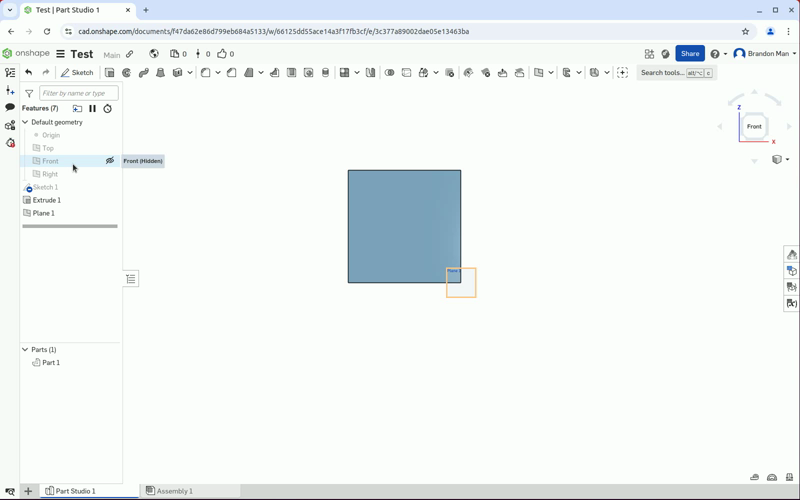
key(shift+s)
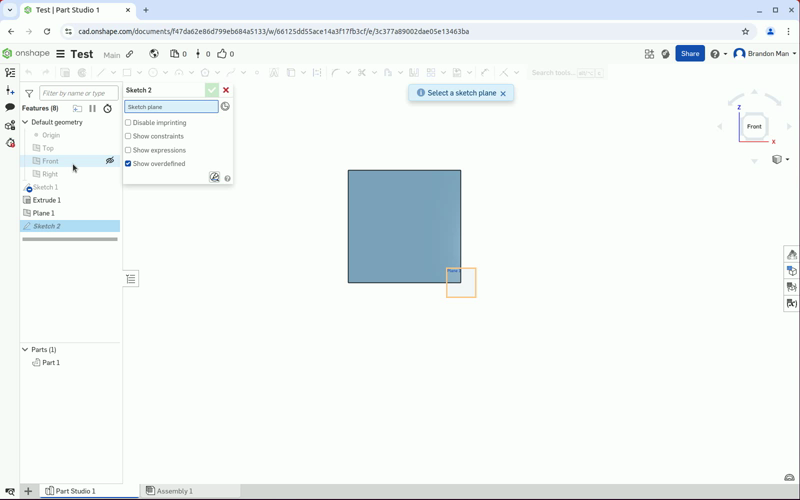
mouse_move(73, 215)
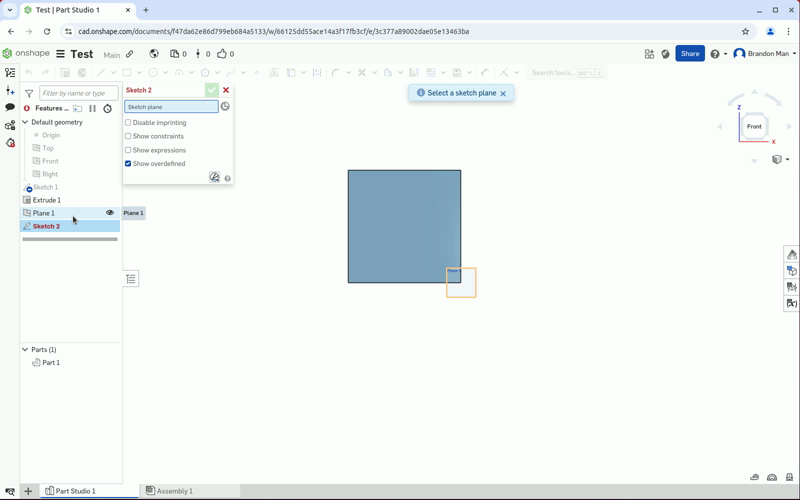
click(73, 215)
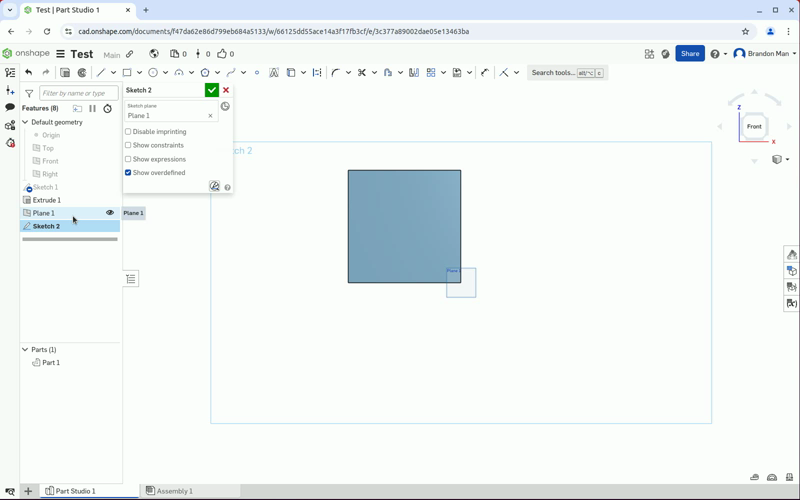
mouse_move(73, 352)
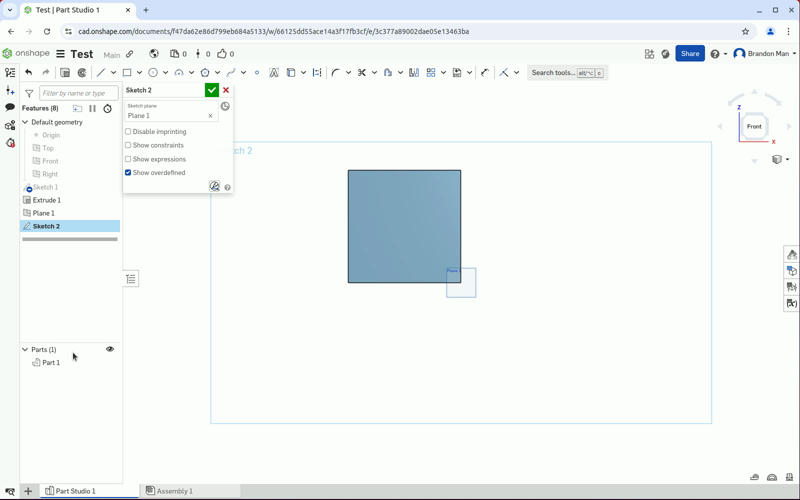
key(y)
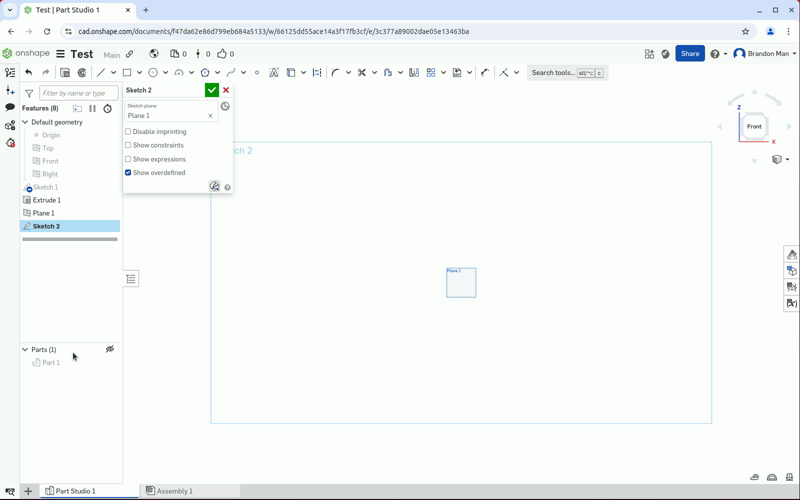
key(l)
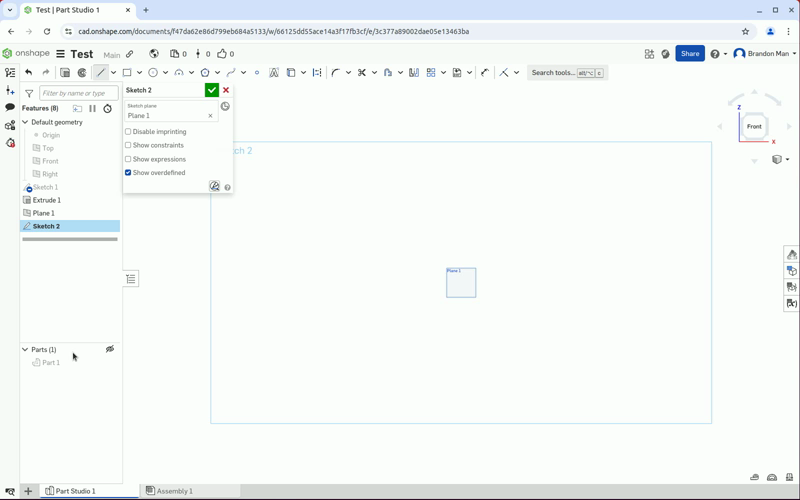
key_down(shift)
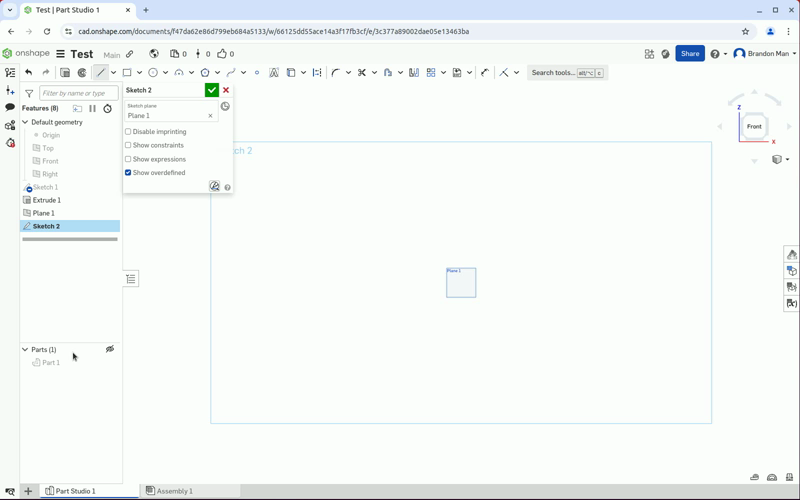
mouse_move(404, 226)
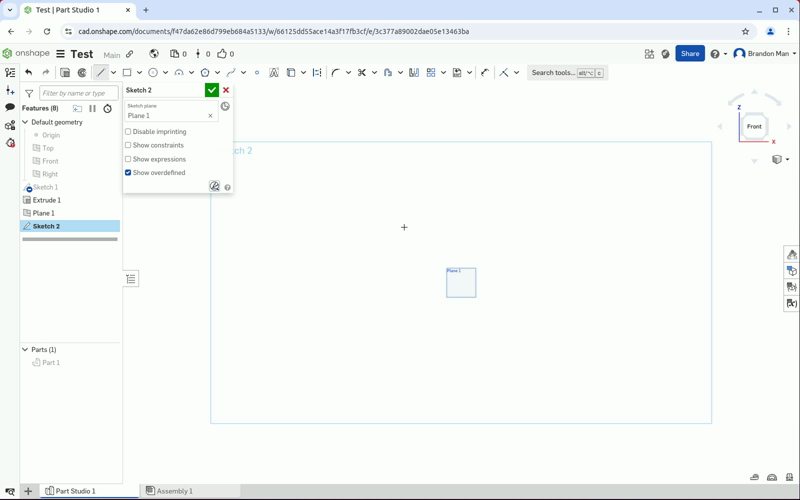
click(404, 226)
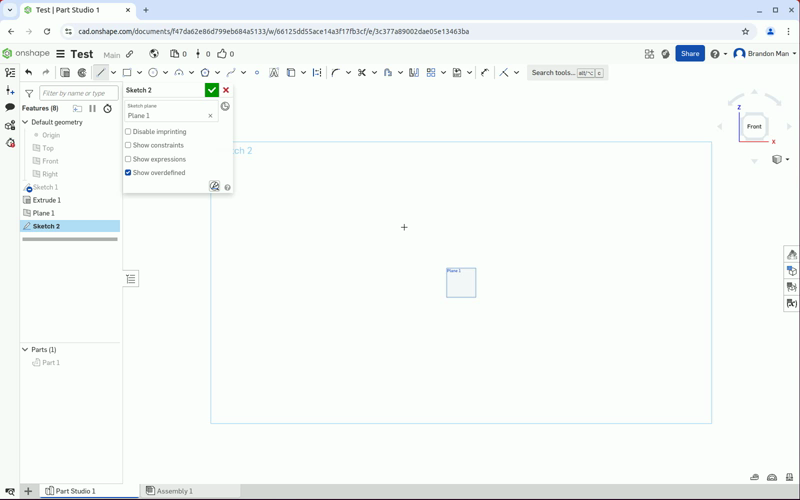
key_up(shift)
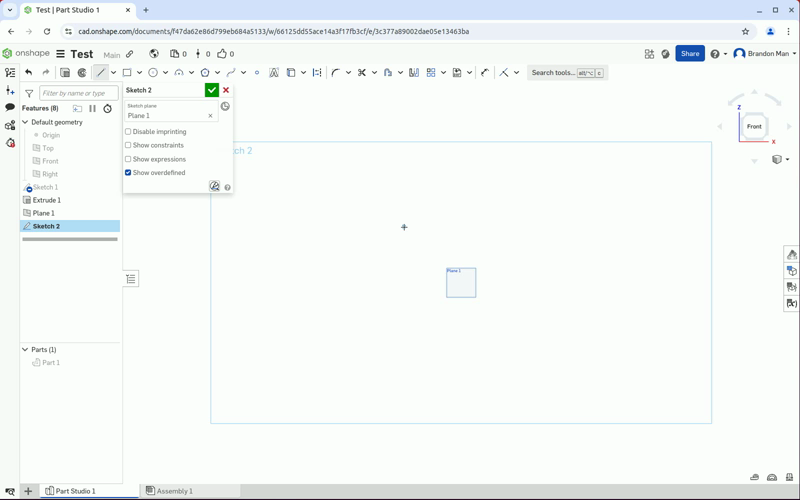
key_down(shift)
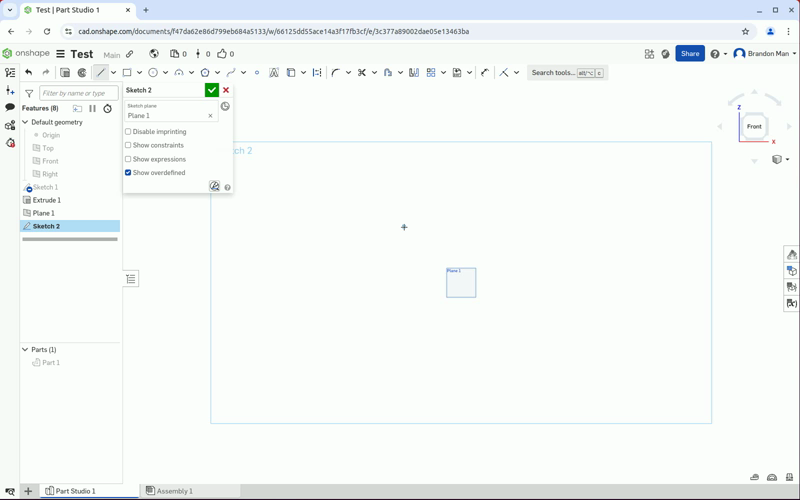
mouse_move(434, 226)
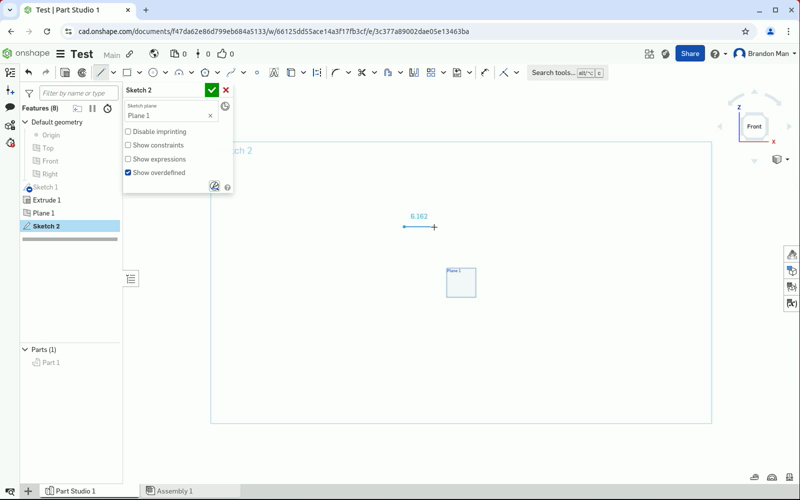
mouse_move(461, 226)
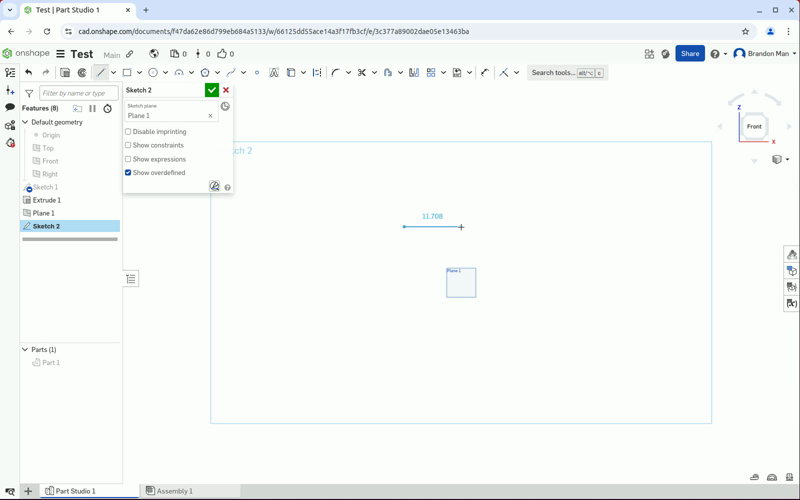
click(461, 226)
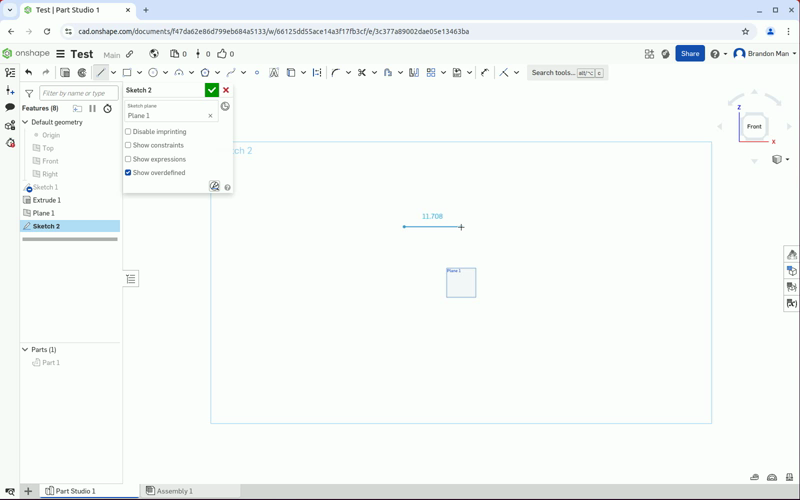
key_up(shift)
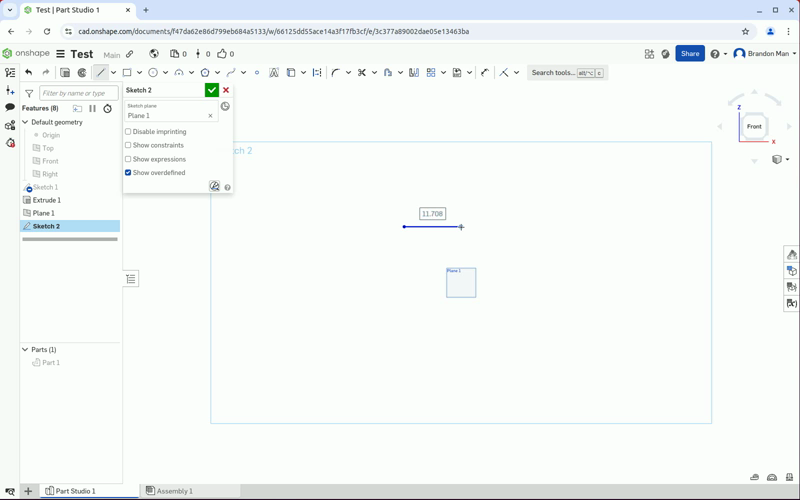
key_down(shift)
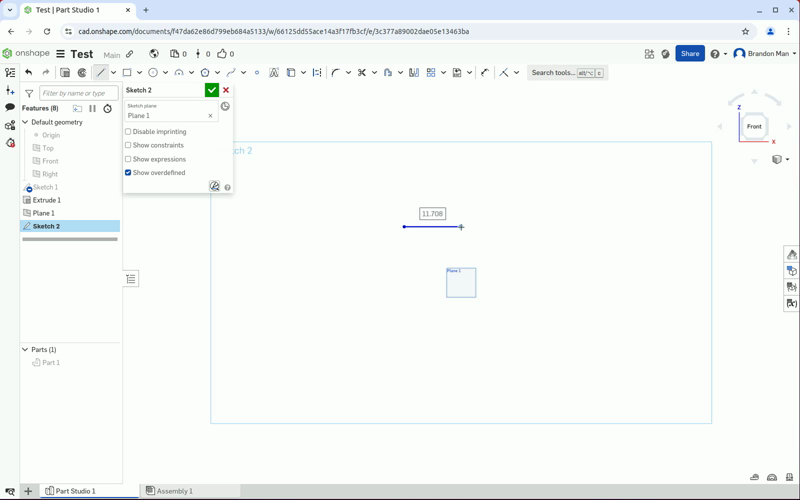
mouse_move(491, 226)
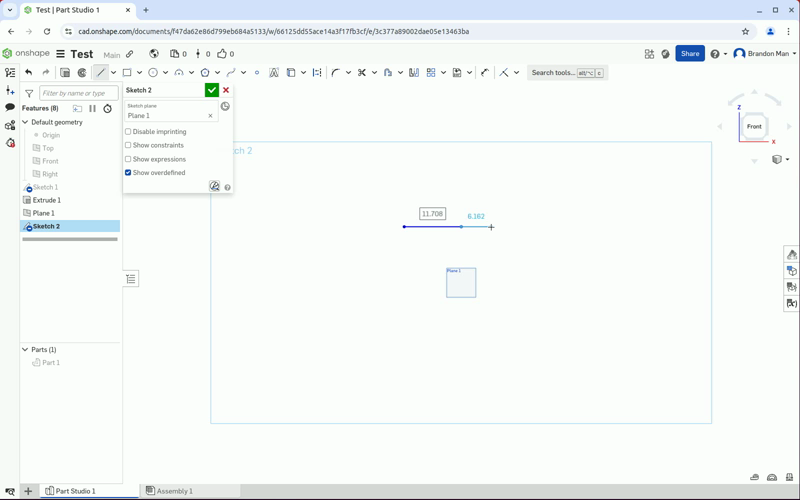
mouse_move(461, 169)
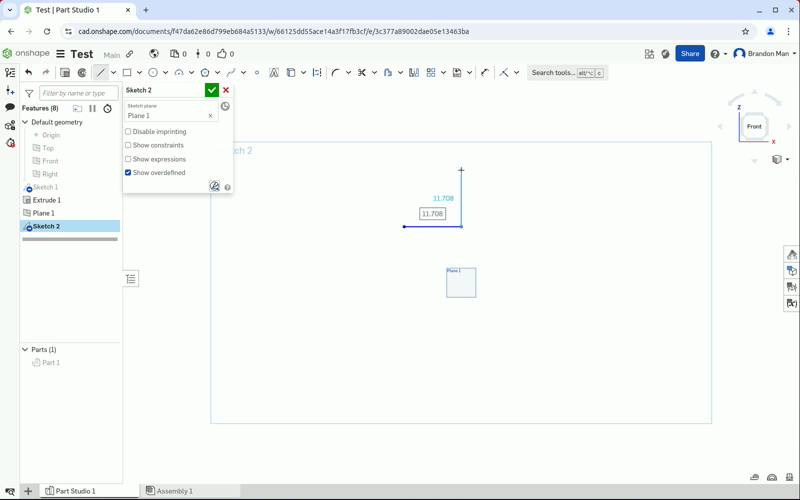
click(461, 169)
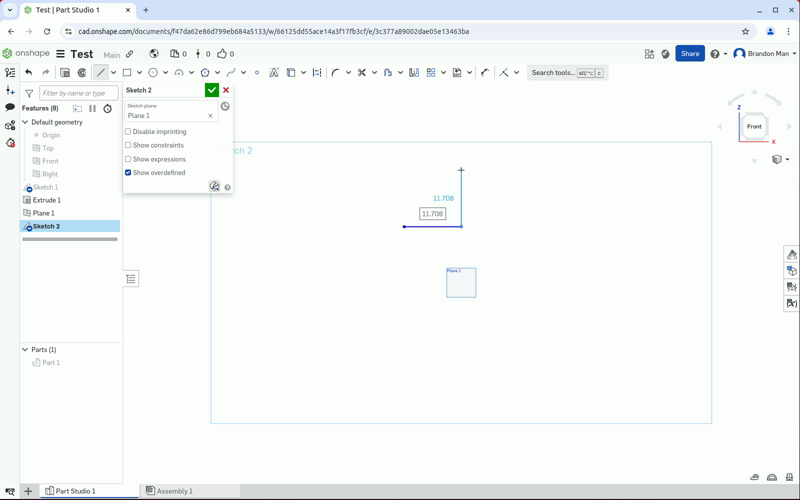
key_up(shift)
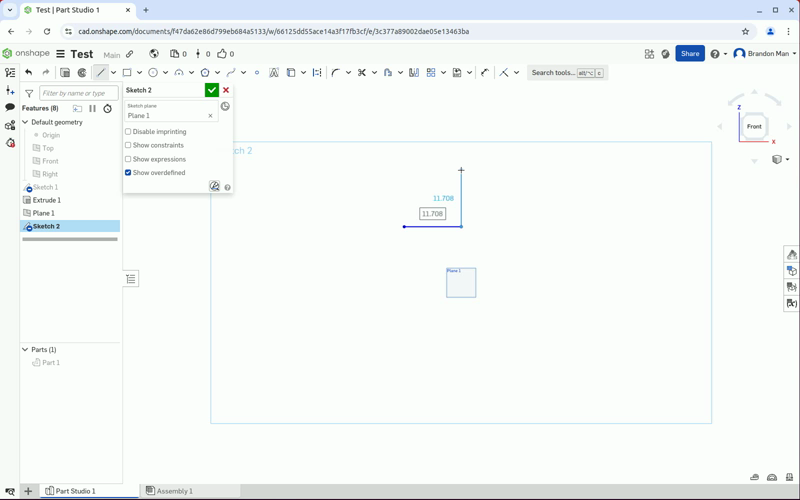
key_down(shift)
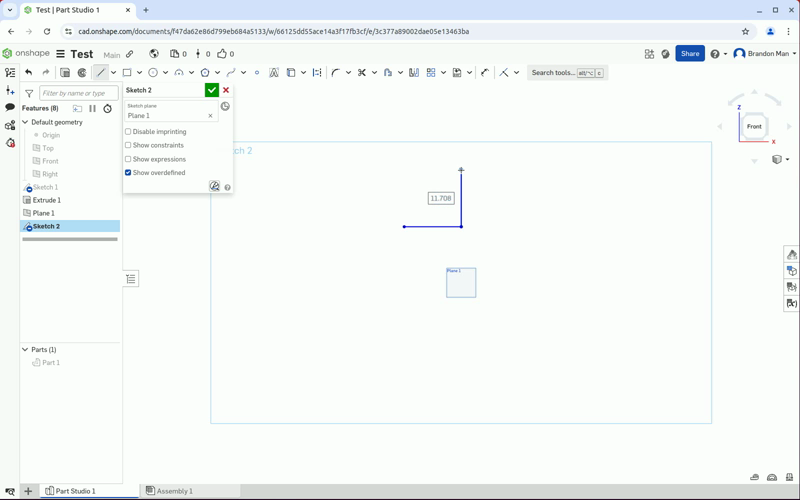
mouse_move(491, 169)
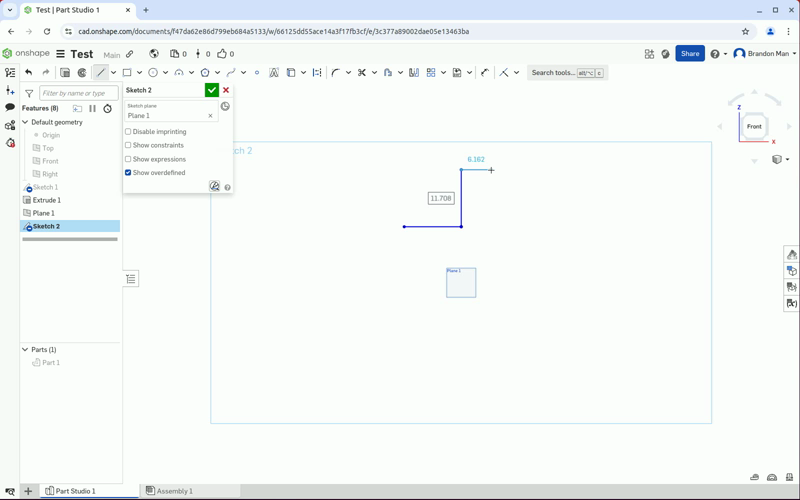
mouse_move(404, 169)
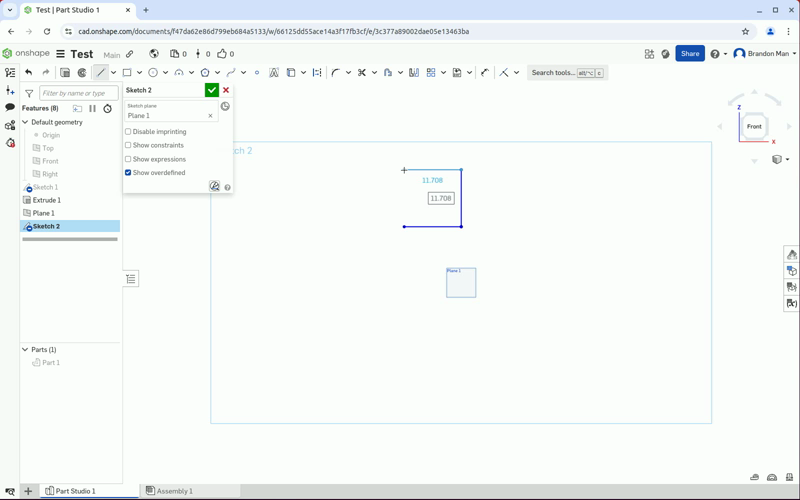
click(404, 169)
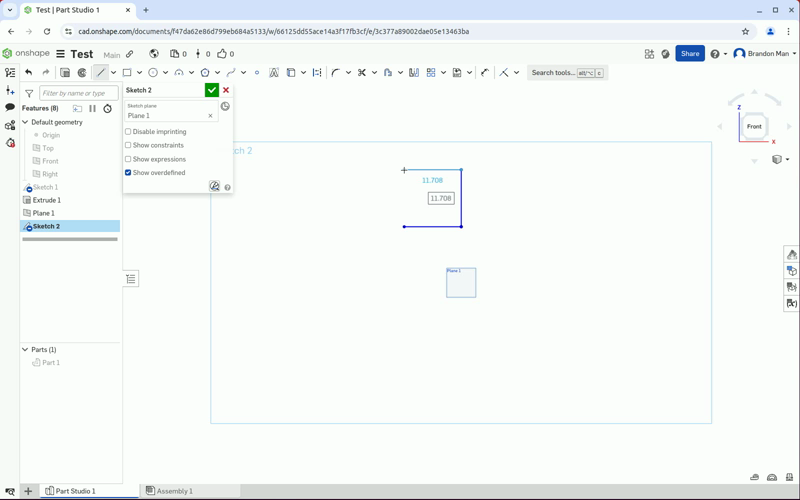
key_up(shift)
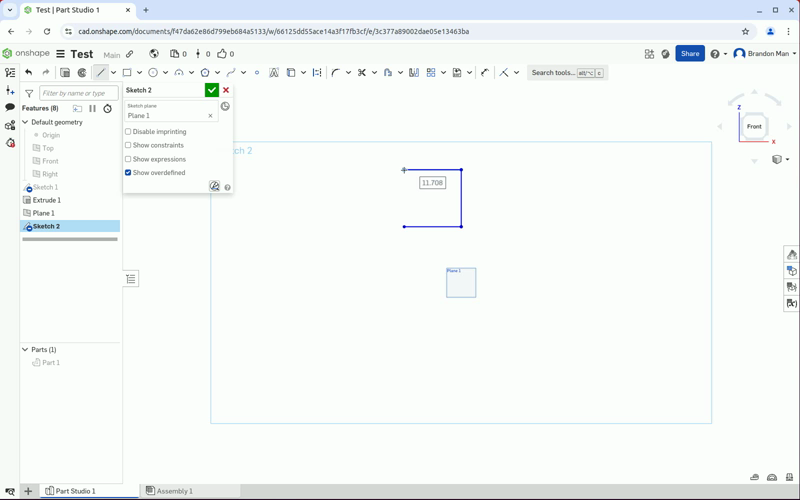
mouse_move(434, 169)
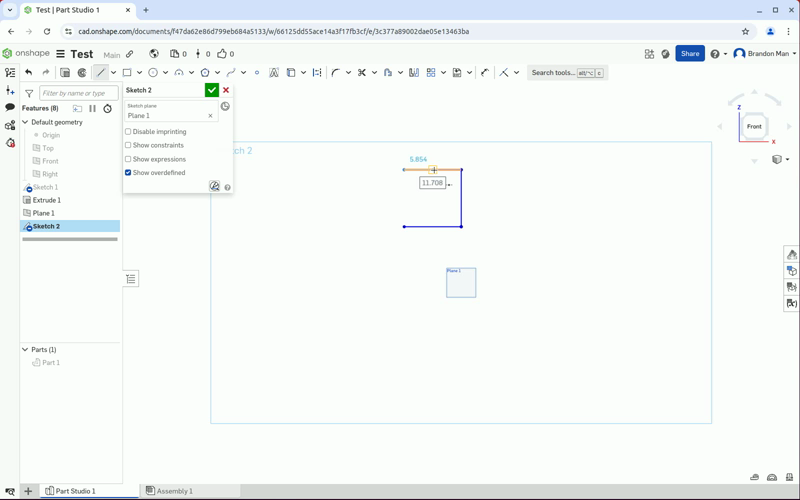
key_down(shift)
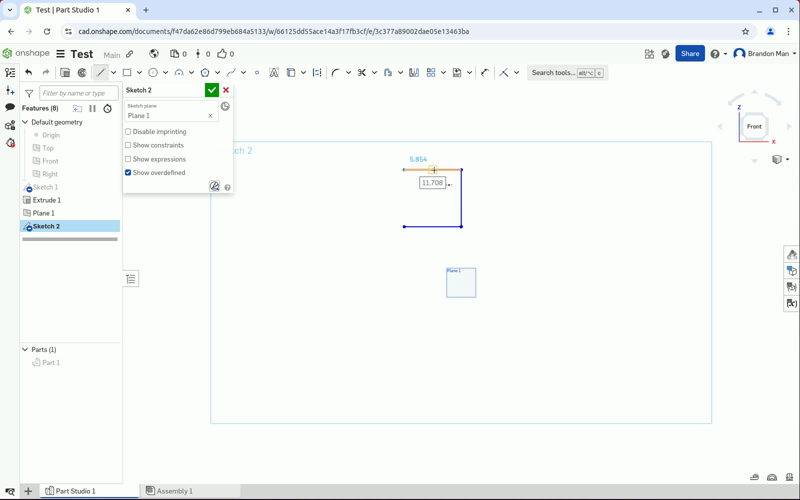
mouse_move(404, 226)
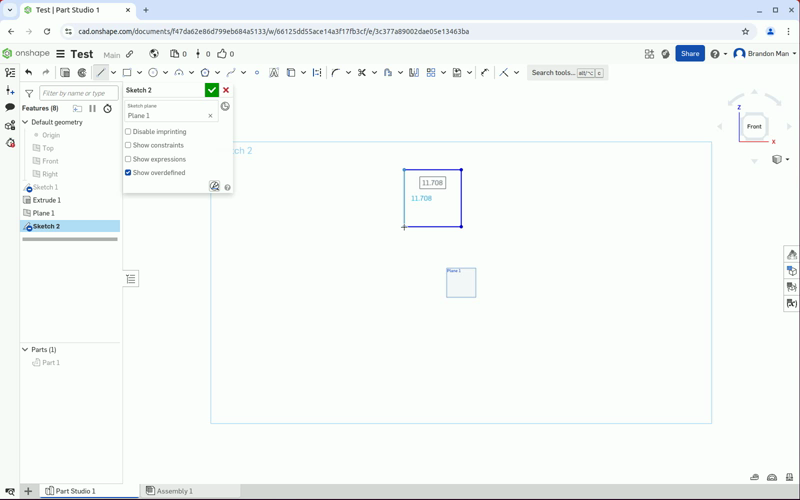
key_up(shift)
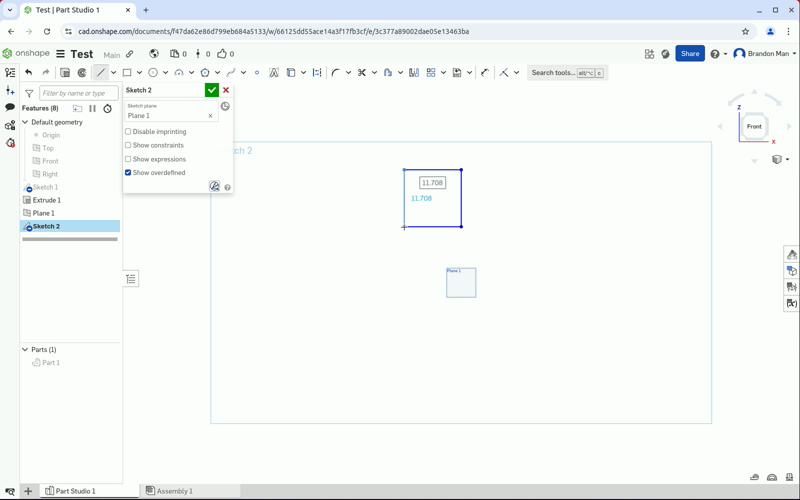
click(404, 226)
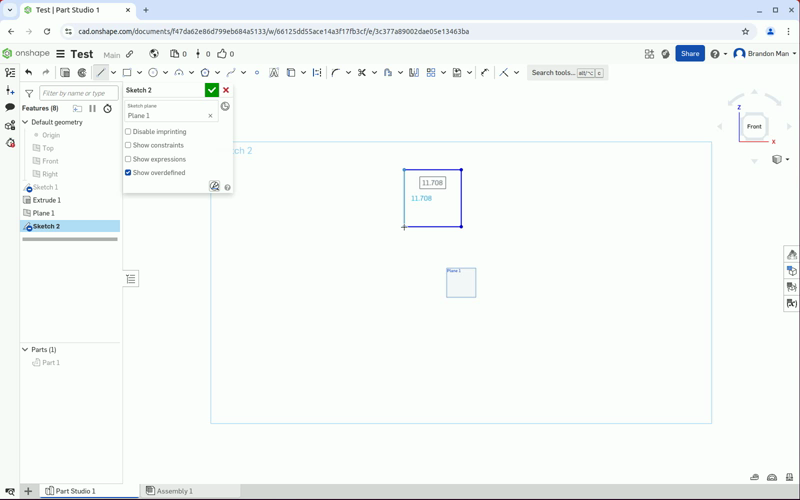
key(esc)
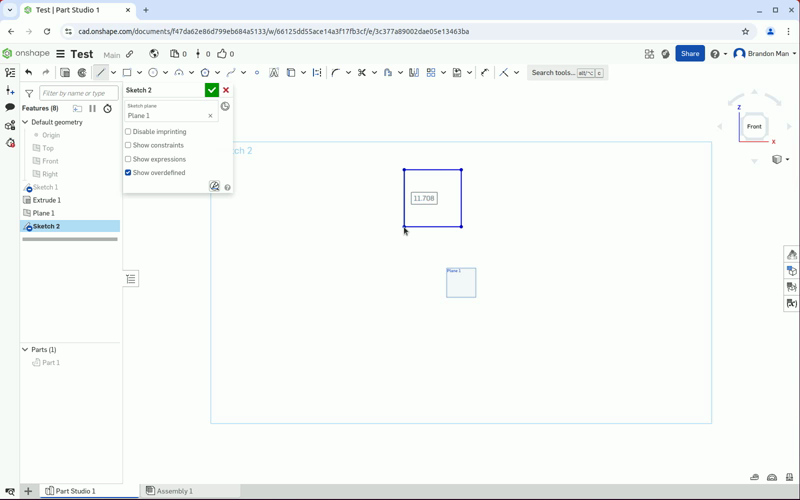
mouse_move(434, 220)
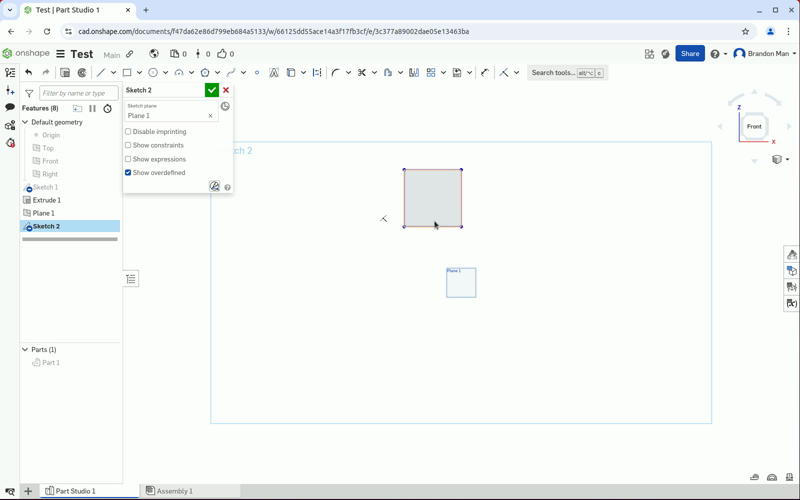
click(434, 220)
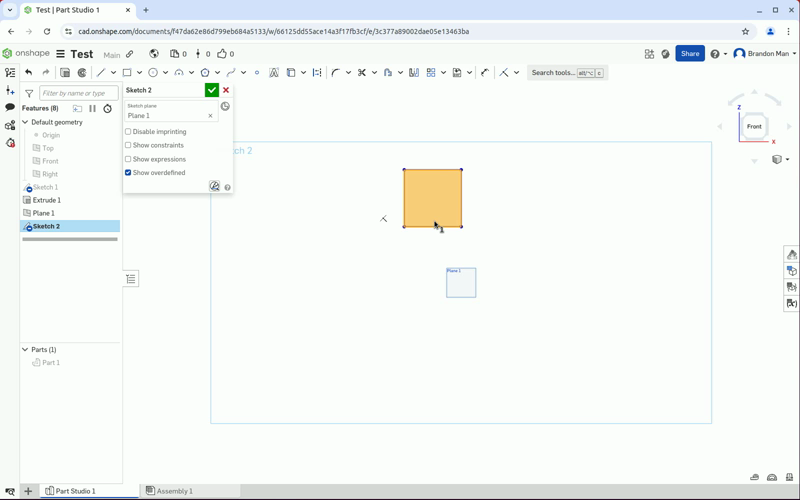
mouse_move(73, 352)
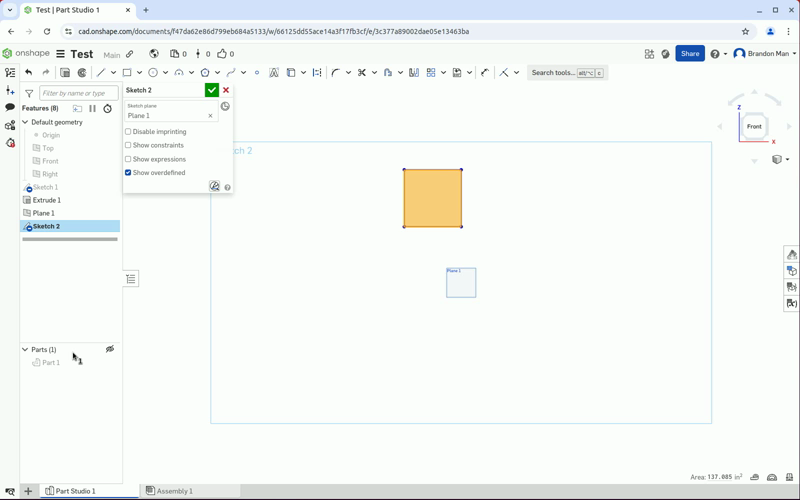
key(shift+y)
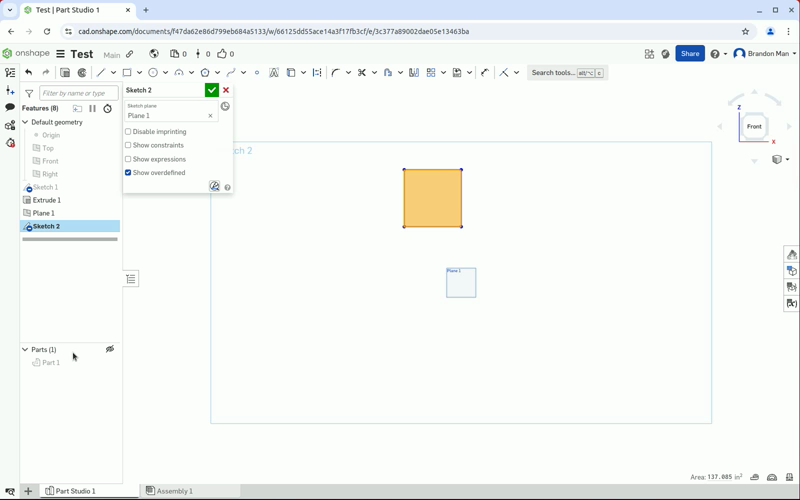
key(shift+e)
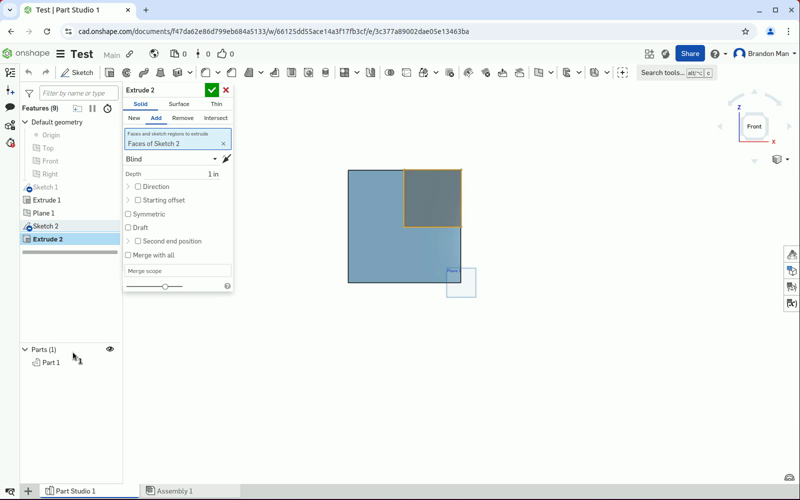
mouse_move(143, 106)
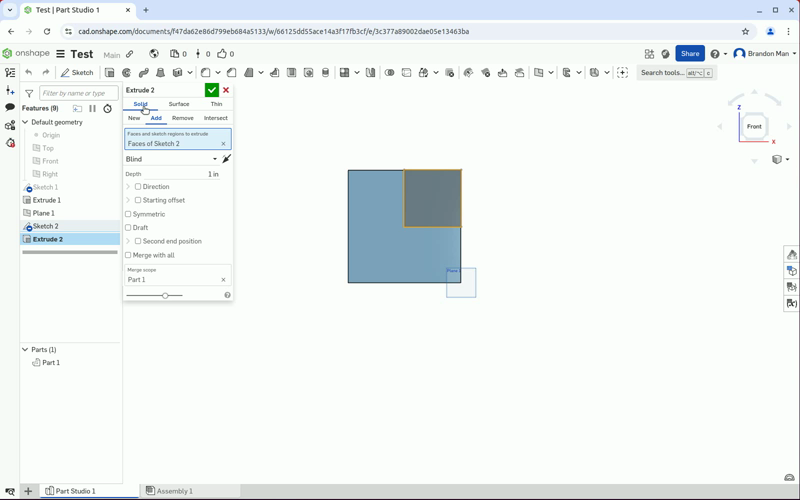
click(143, 106)
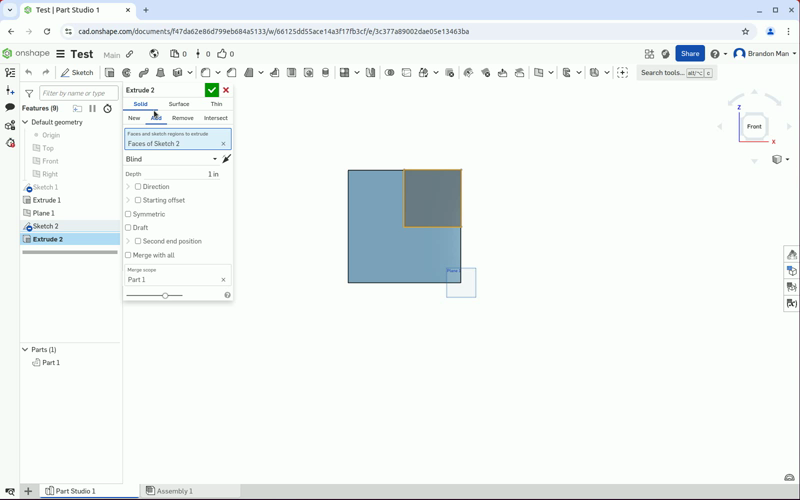
mouse_move(186, 120)
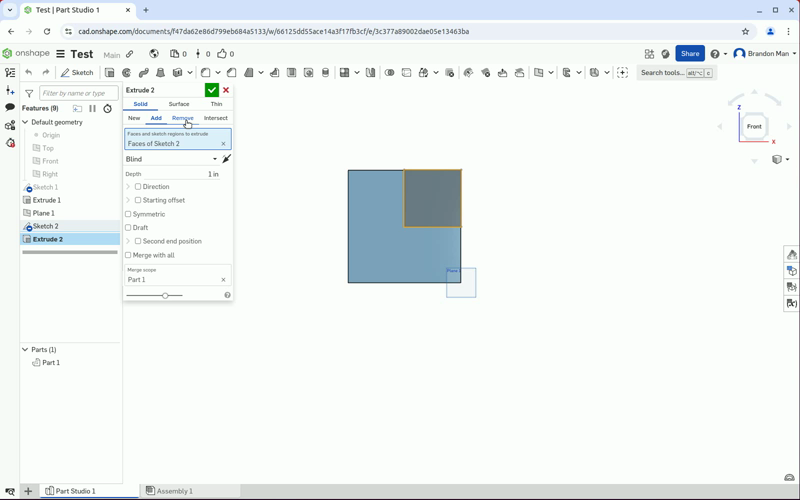
click(186, 120)
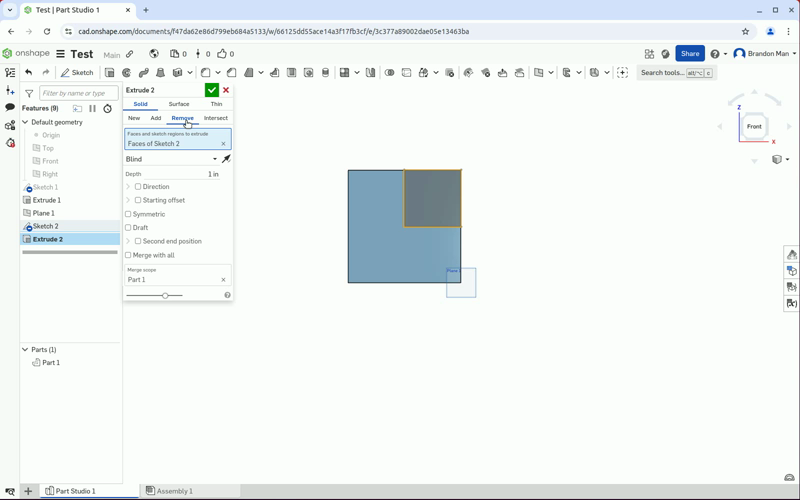
key(tab, 4)
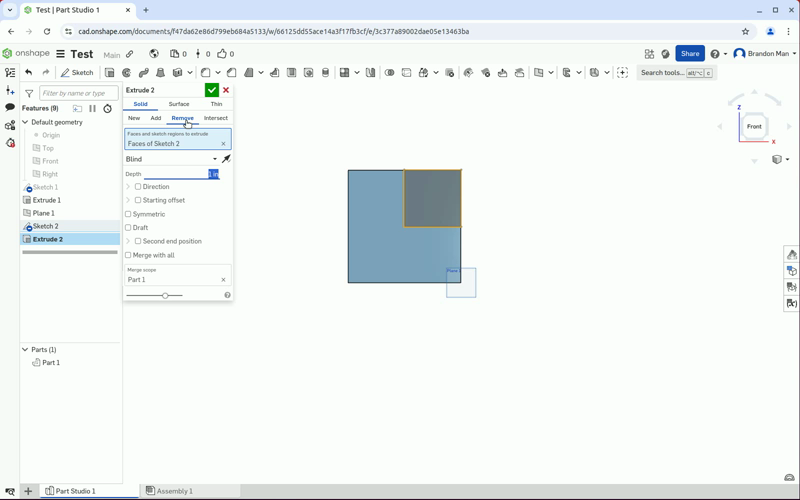
text(11.554)
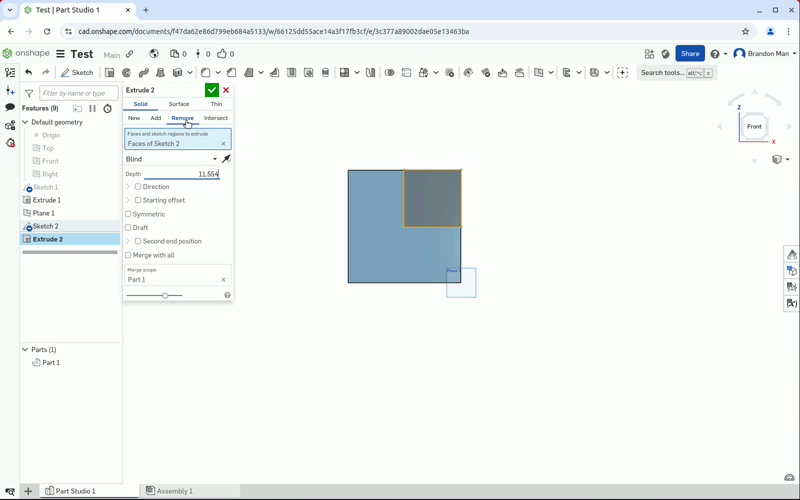
key(tab, 6)
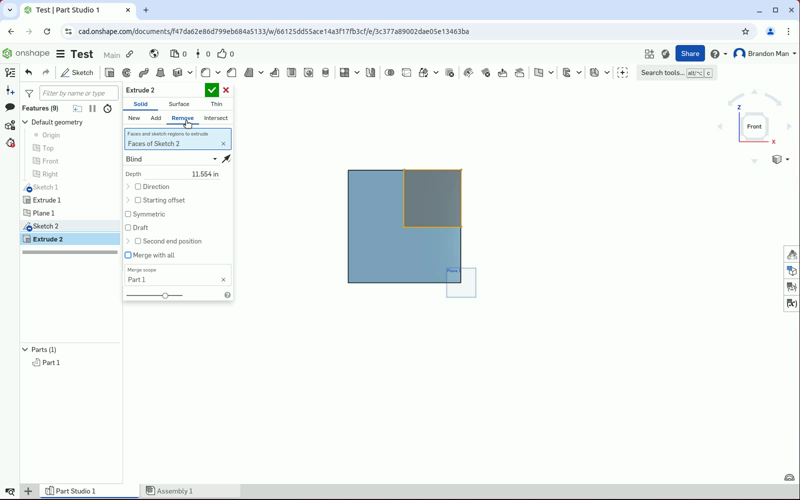
key(space)
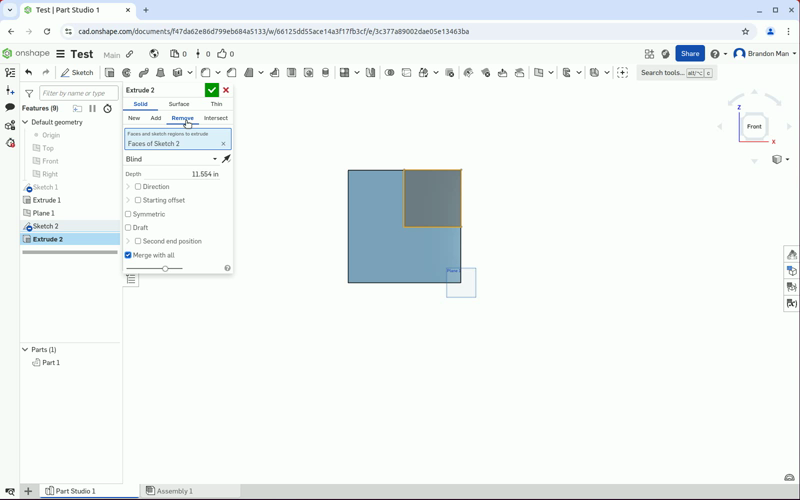
key(enter)
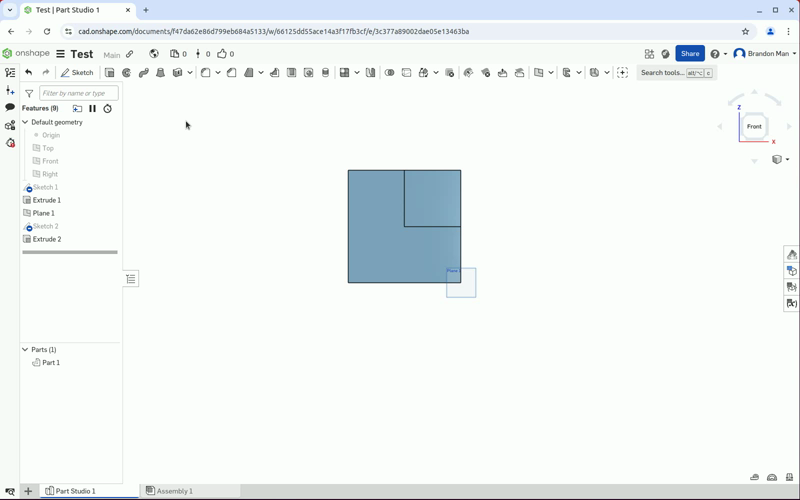
key(shift+h)
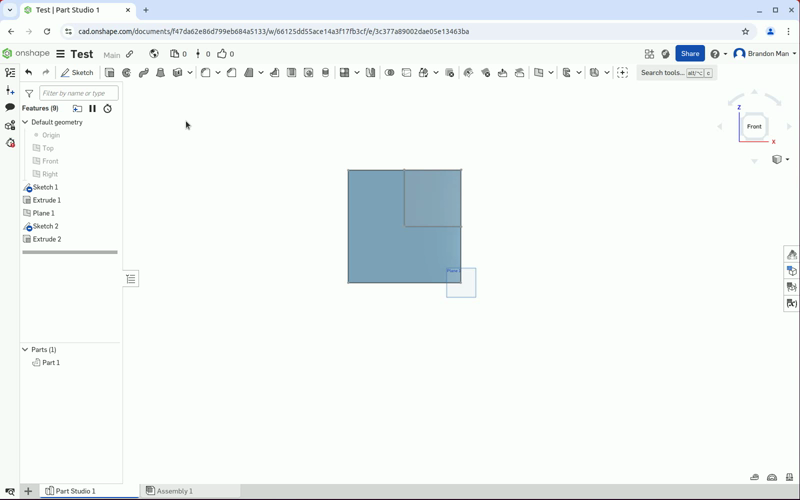
key(shift+h)
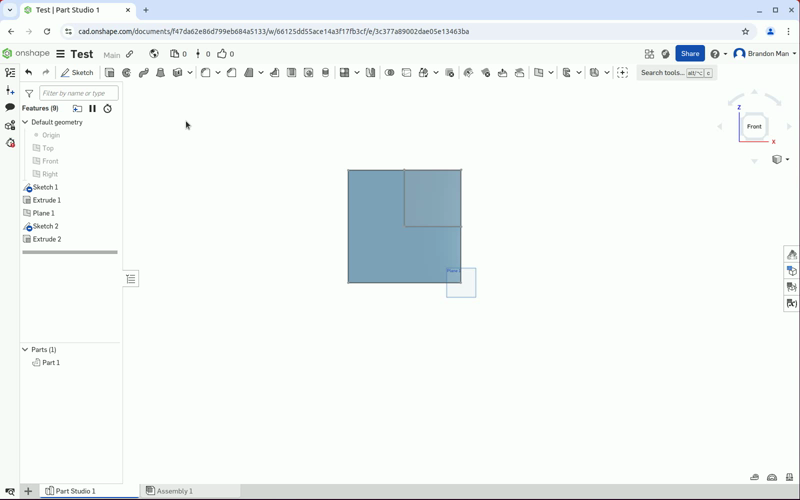
key(shift+7)
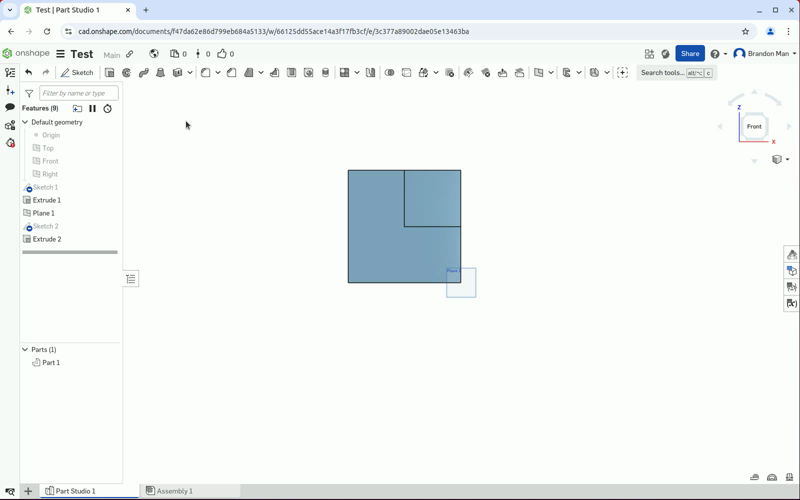
key(left, 2)
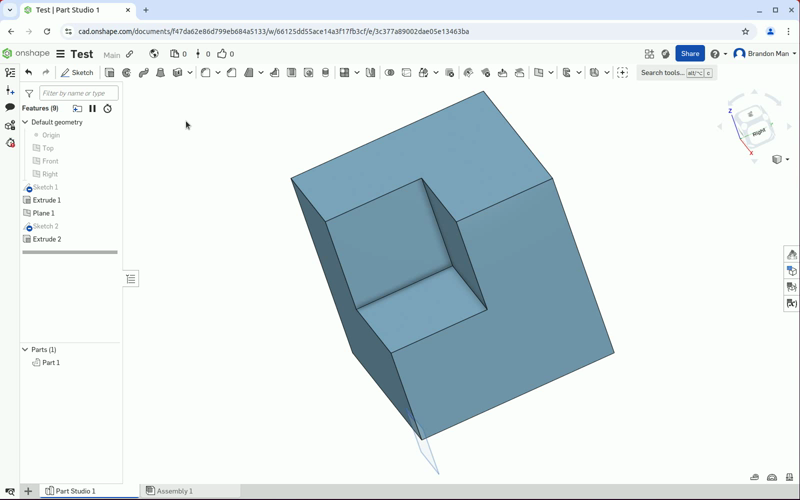
key(down, 2)
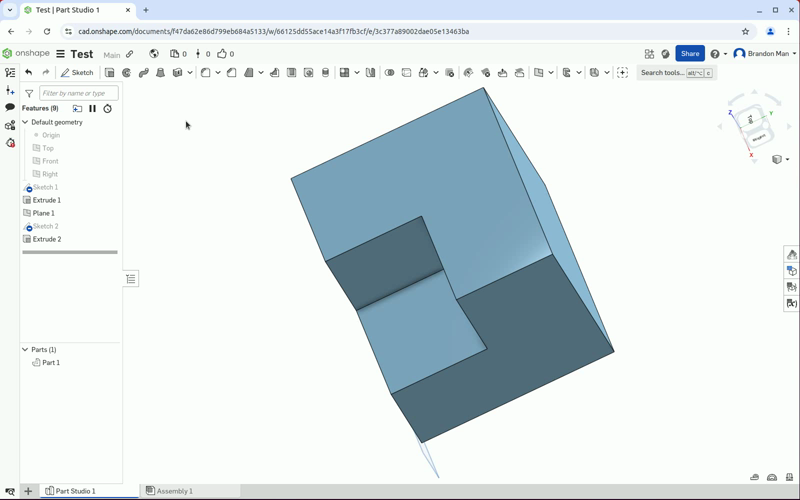
key(up, 2)
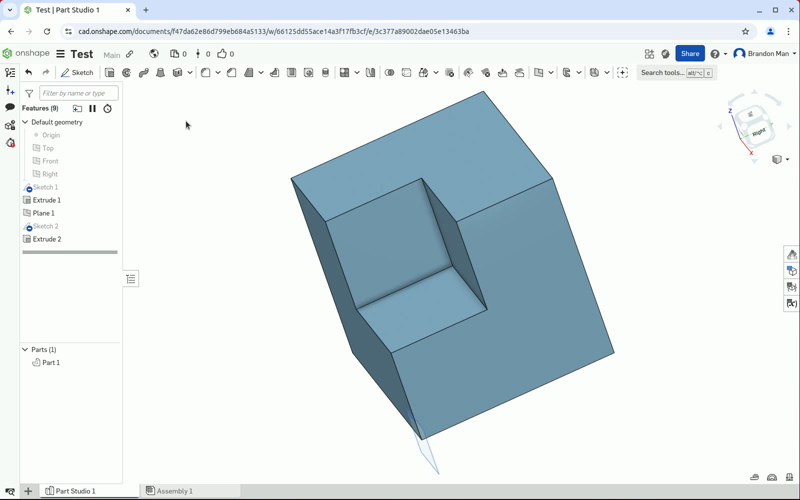
key(right, 2)
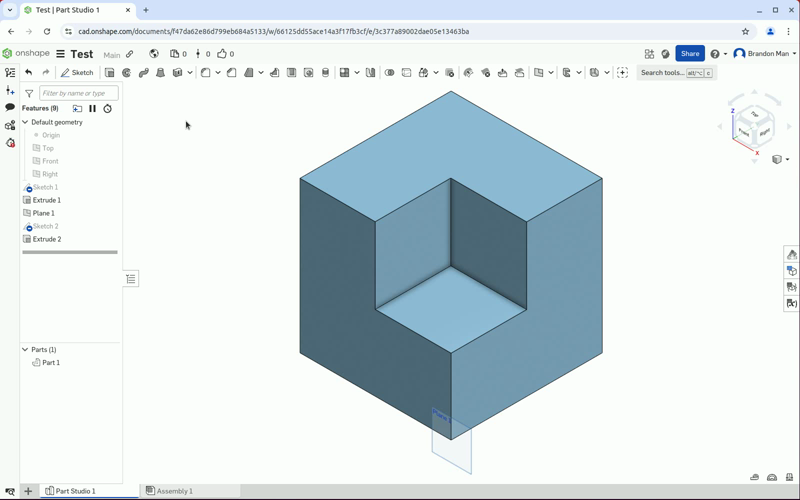
mouse_move(73, 189)
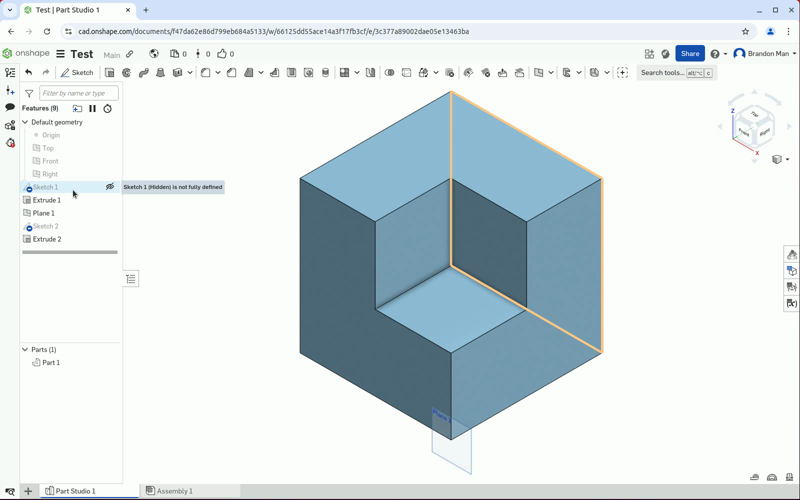
click(73, 189)